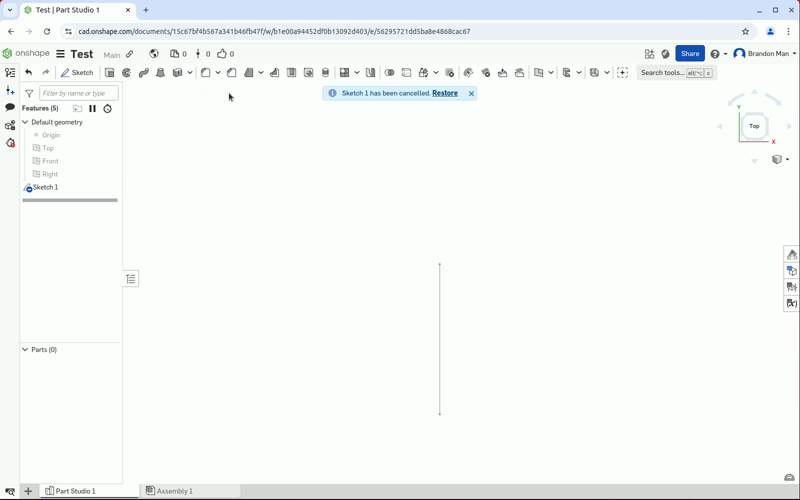
key(shift+h)
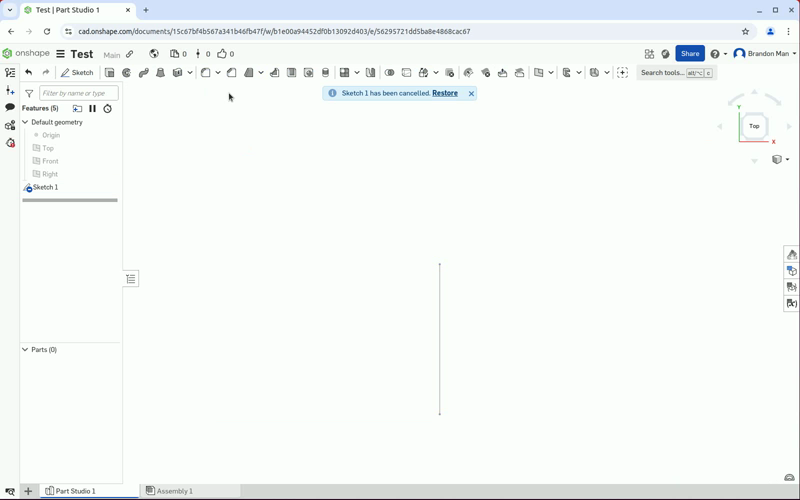
key(shift+s)
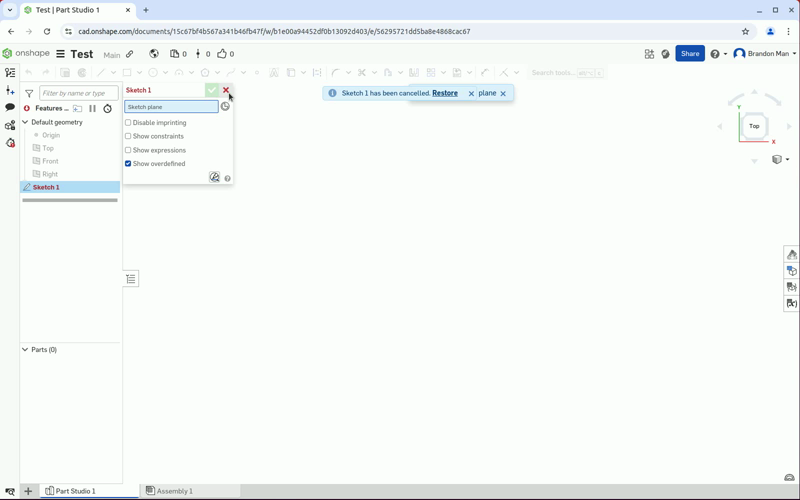
mouse_move(73, 150)
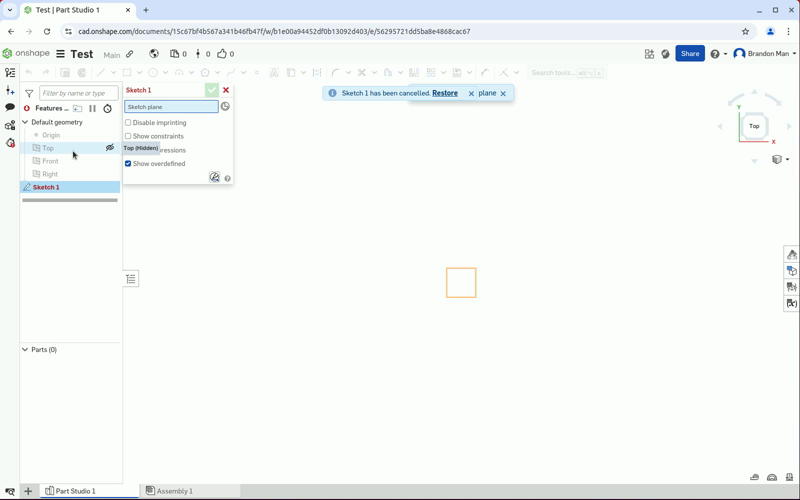
click(73, 150)
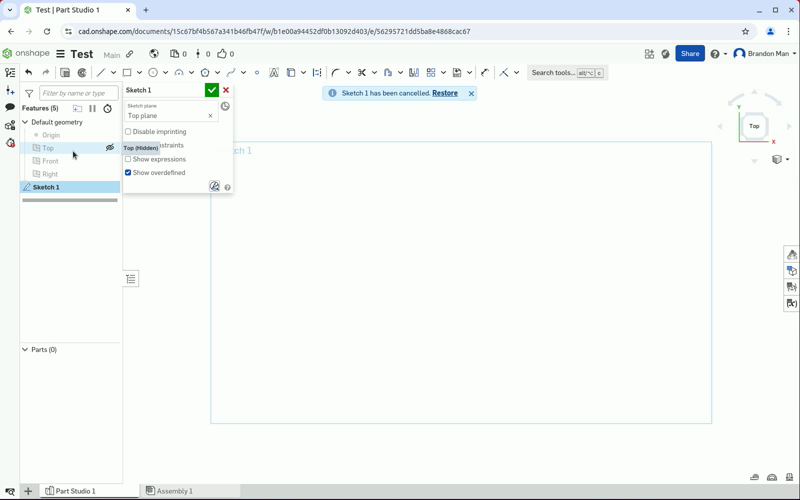
mouse_move(73, 352)
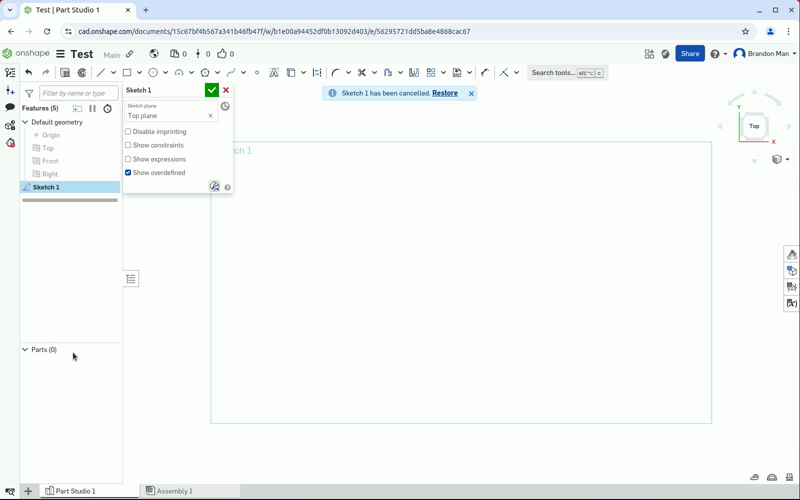
key(y)
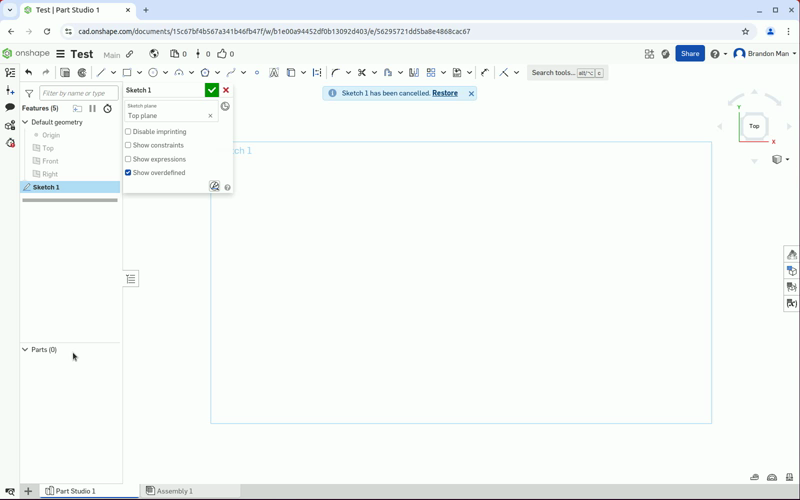
key(l)
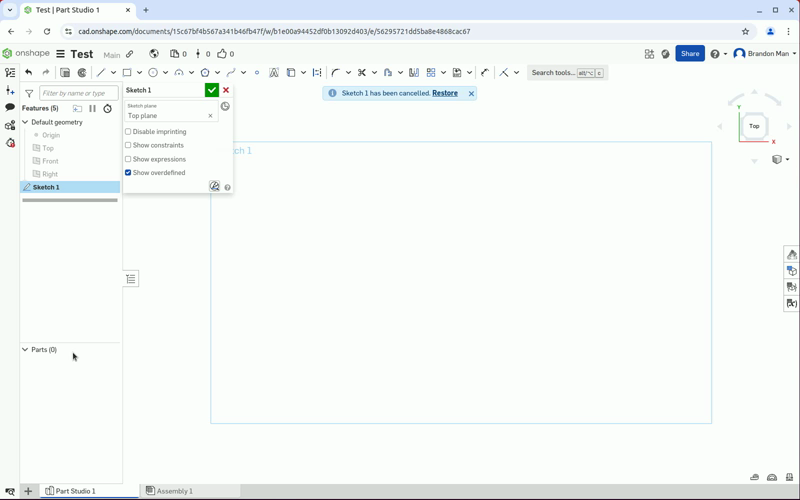
key_down(shift)
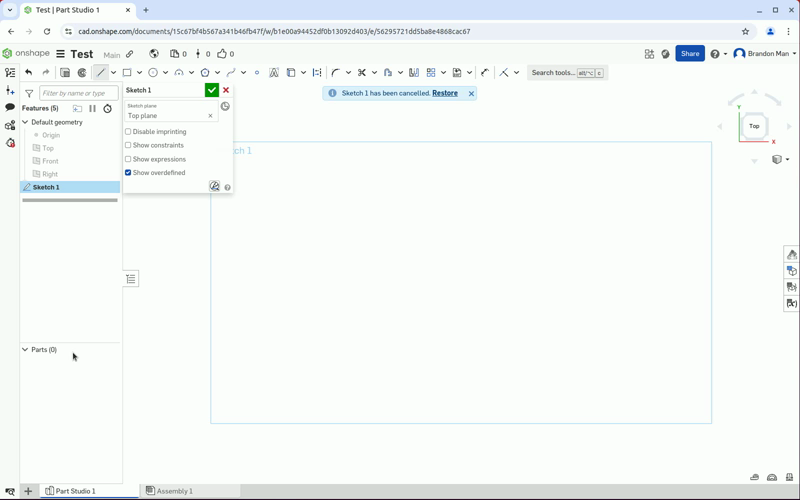
mouse_move(370, 395)
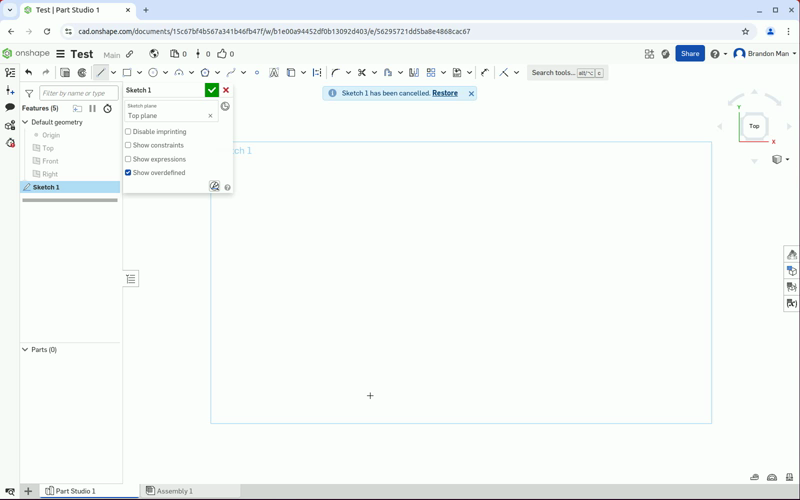
click(370, 395)
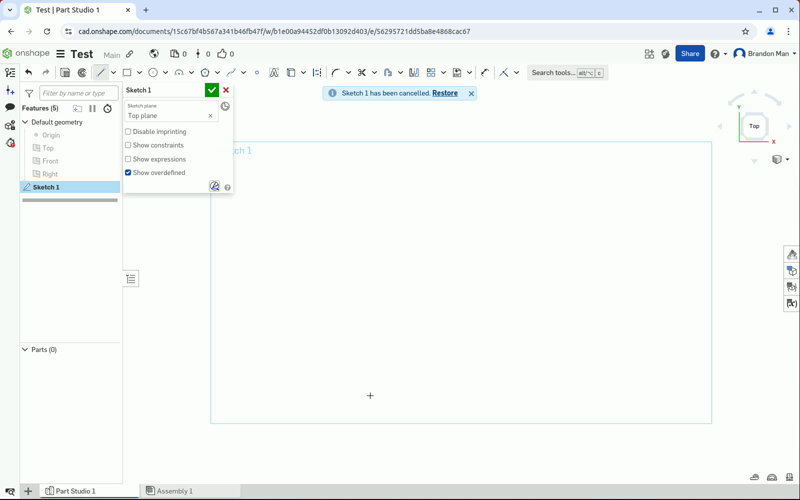
key_up(shift)
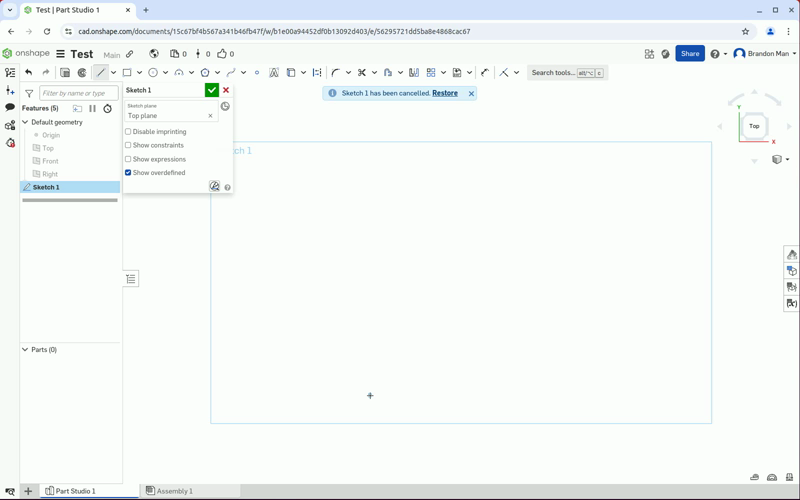
key_down(shift)
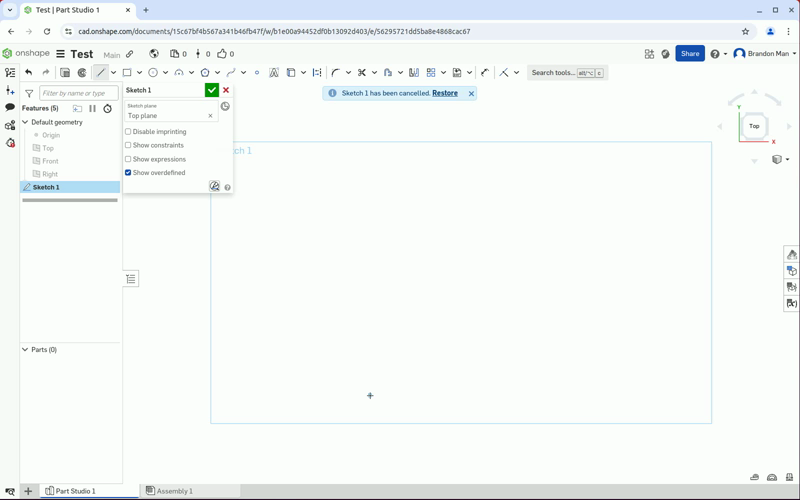
mouse_move(552, 395)
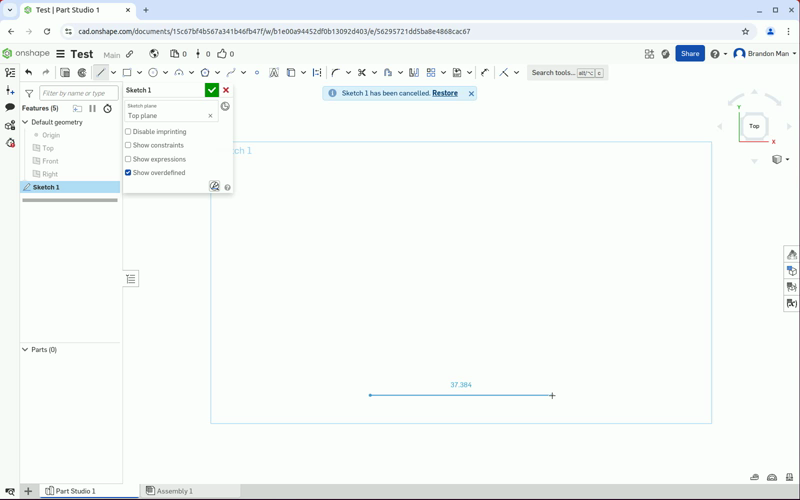
click(552, 395)
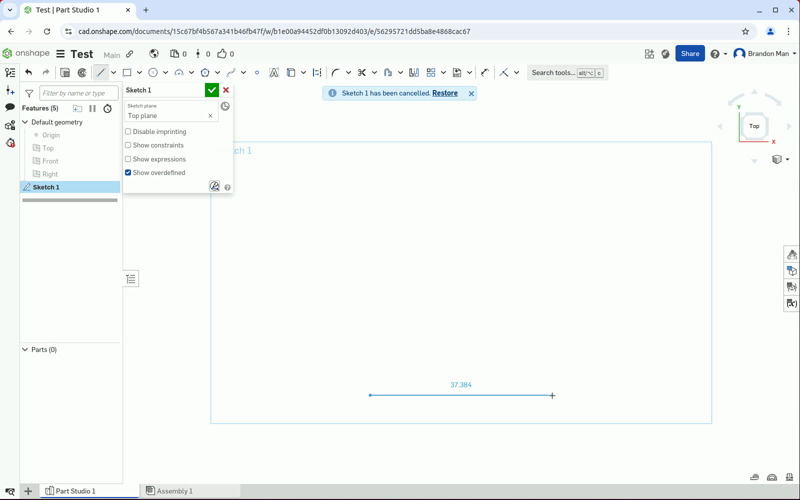
key_up(shift)
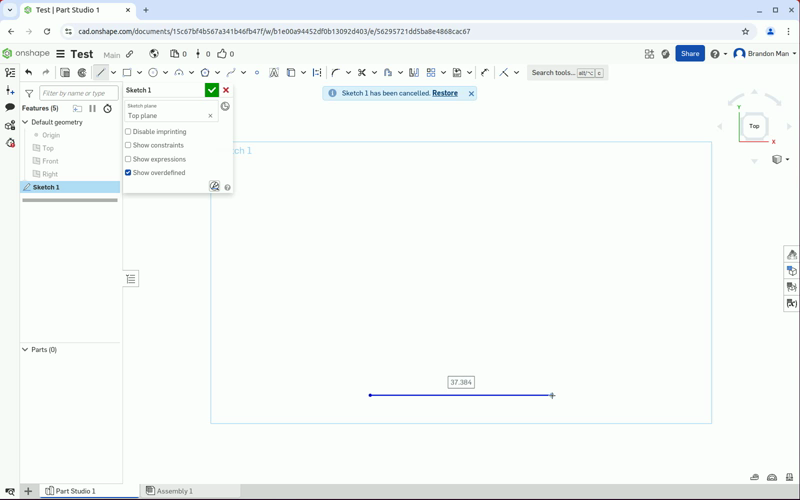
key_down(shift)
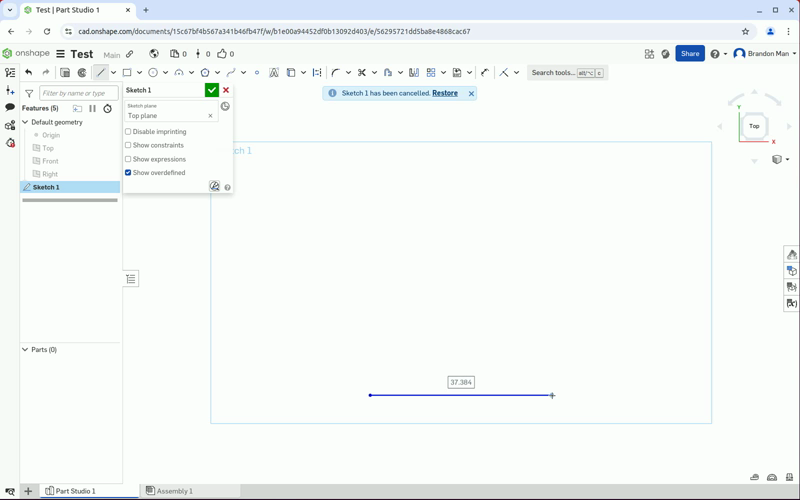
mouse_move(552, 171)
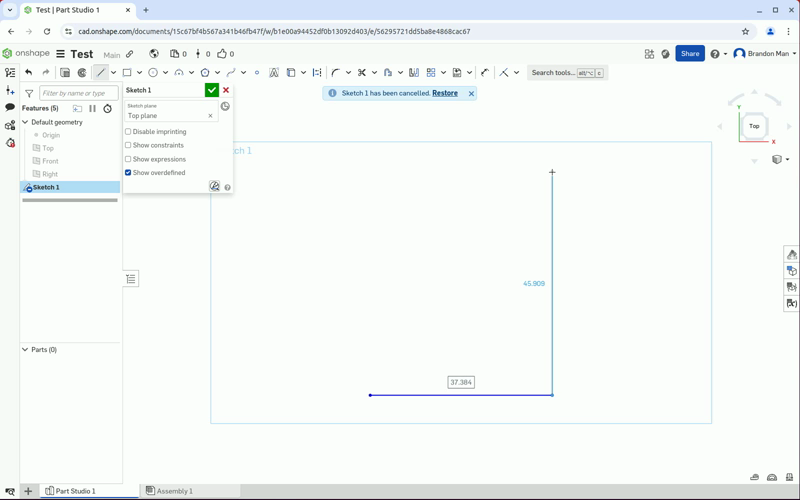
click(552, 171)
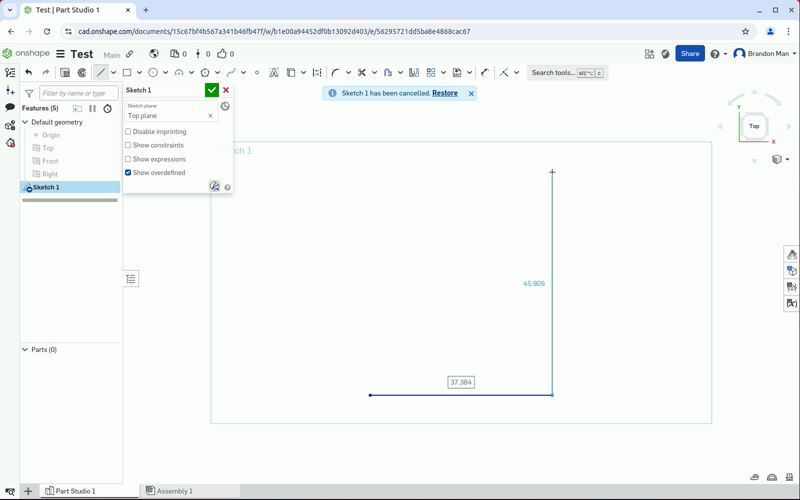
key_up(shift)
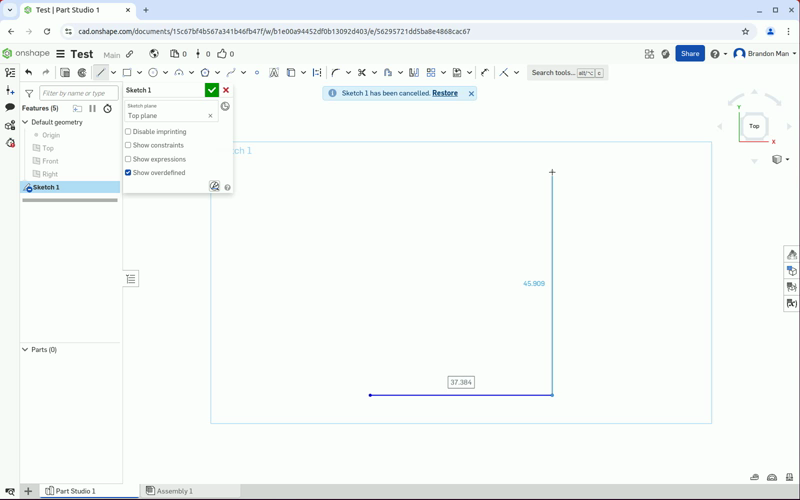
key_down(shift)
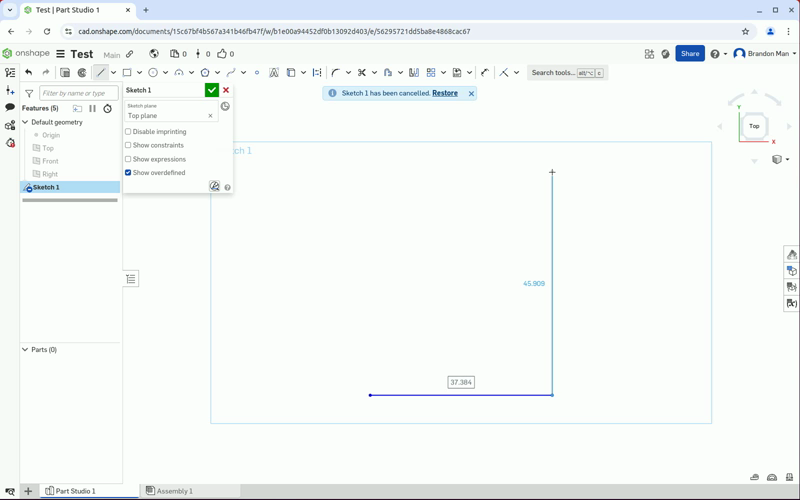
mouse_move(370, 171)
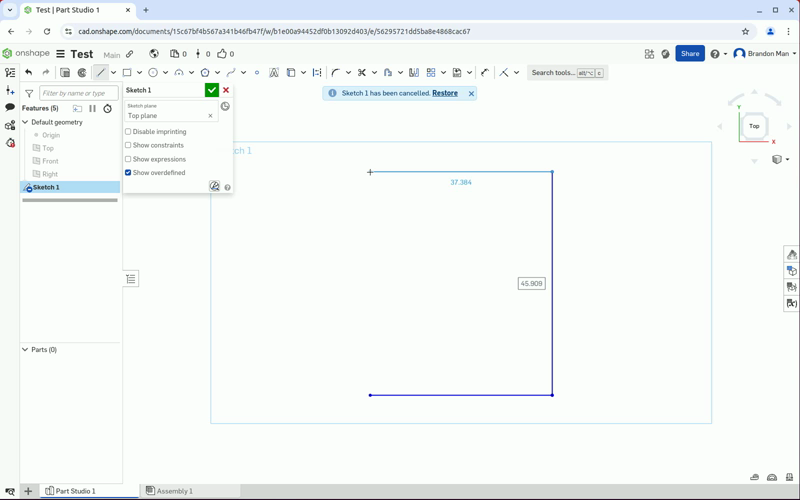
click(370, 171)
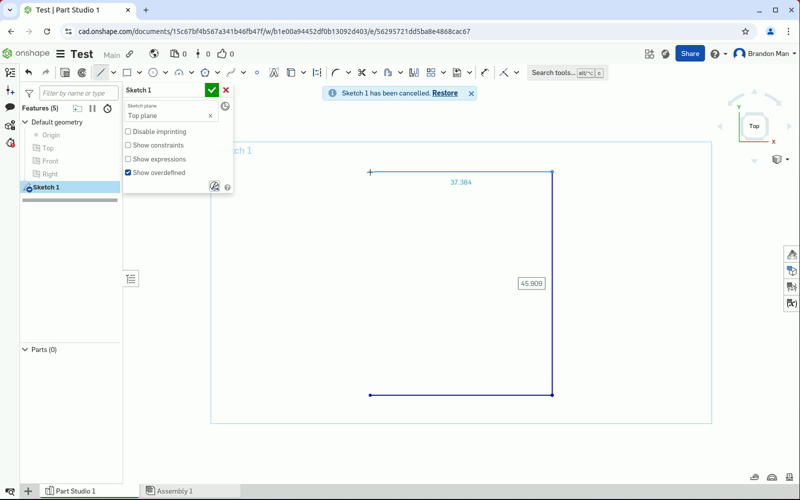
key_up(shift)
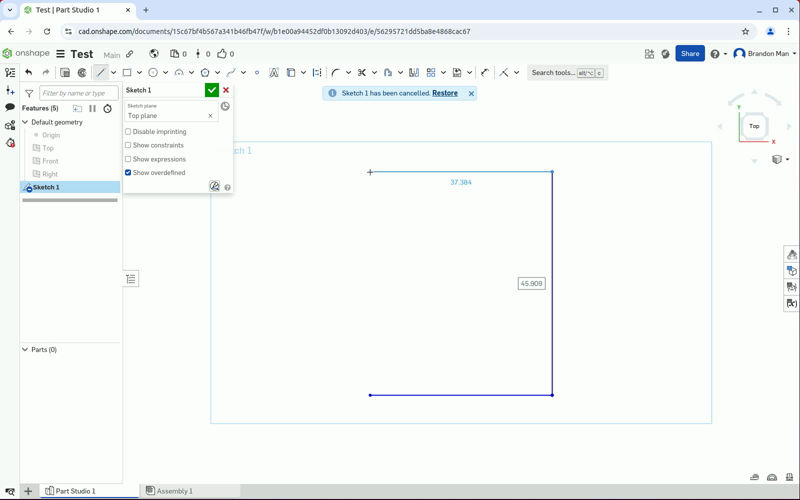
key_down(shift)
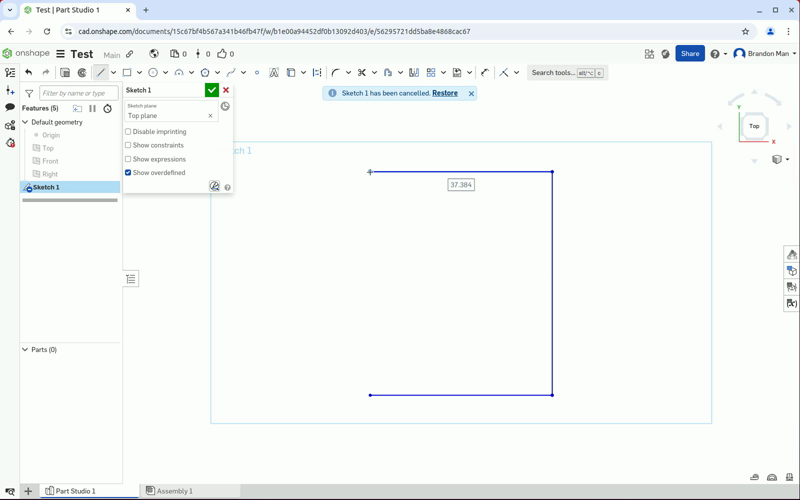
mouse_move(370, 395)
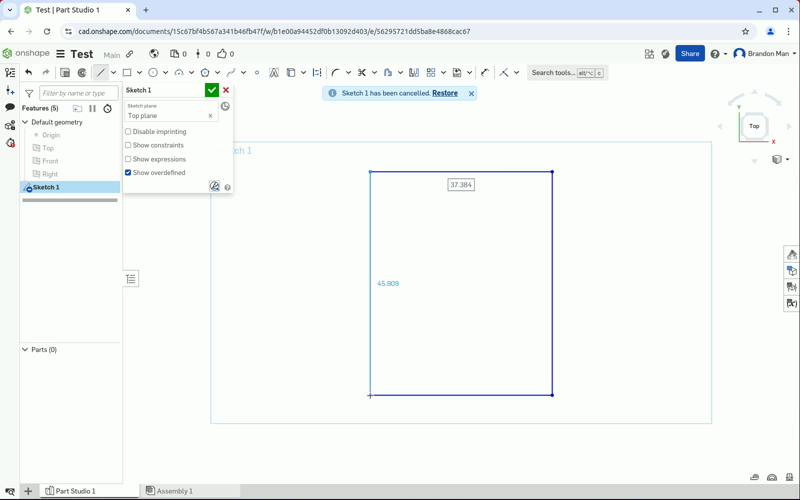
key_up(shift)
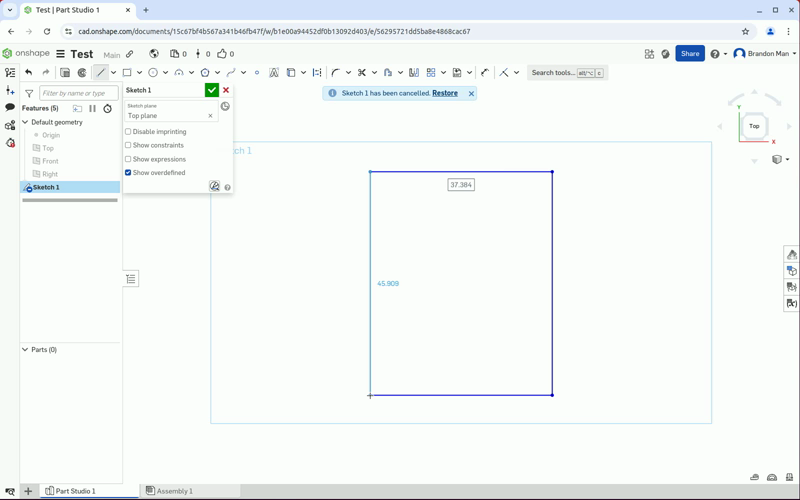
click(370, 395)
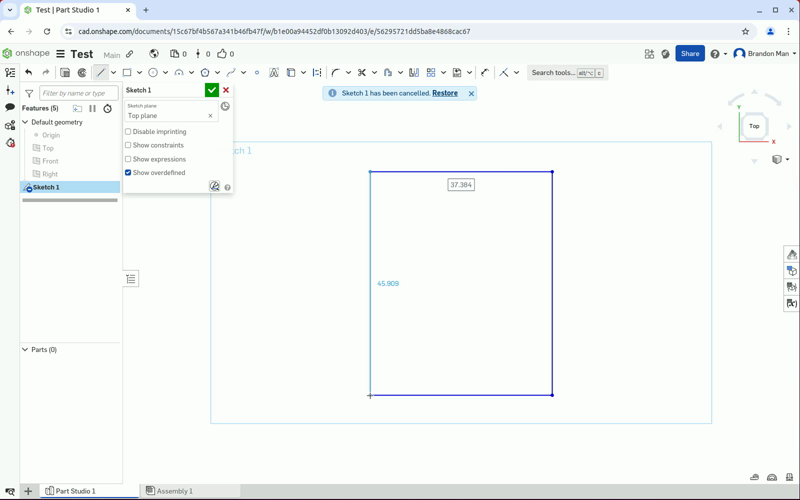
key(esc)
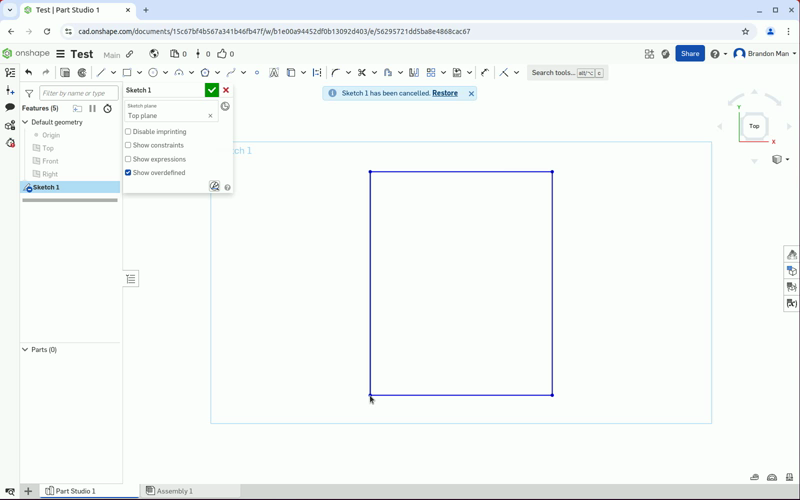
mouse_move(492, 254)
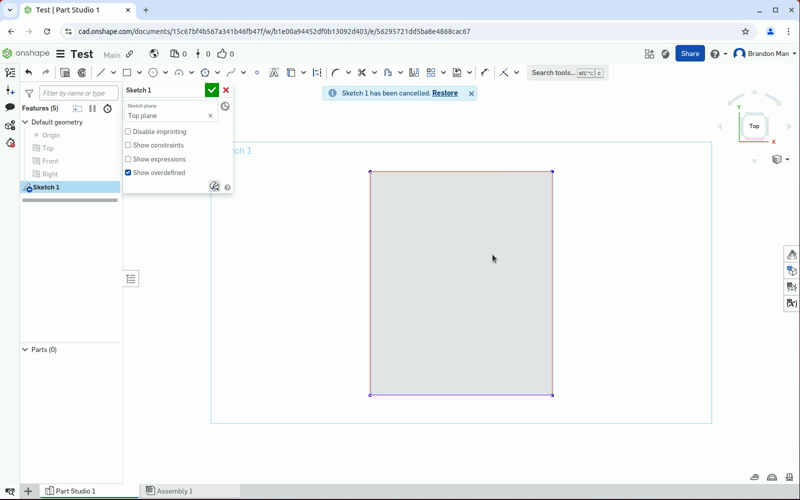
click(492, 254)
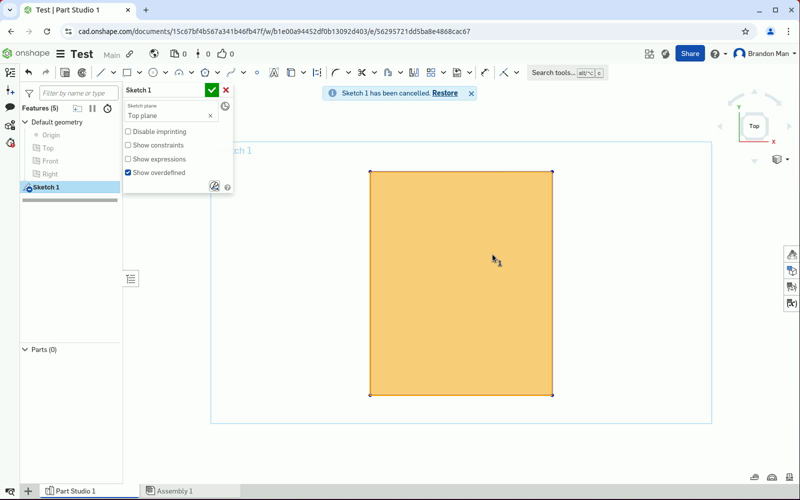
mouse_move(73, 352)
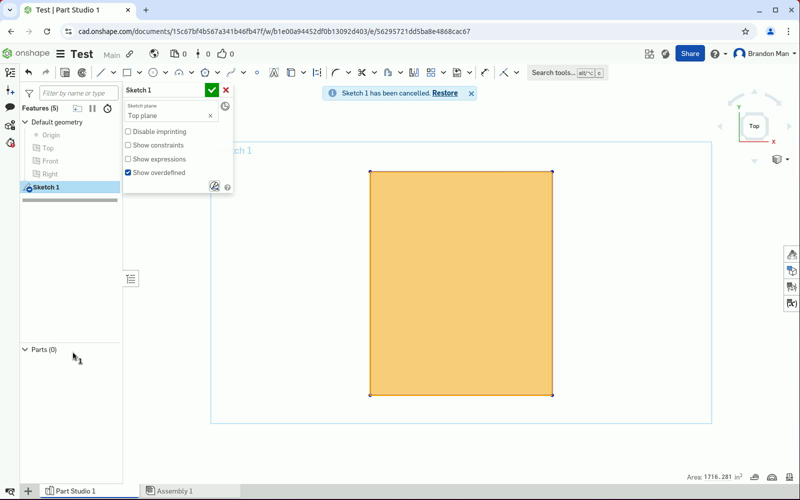
key(shift+y)
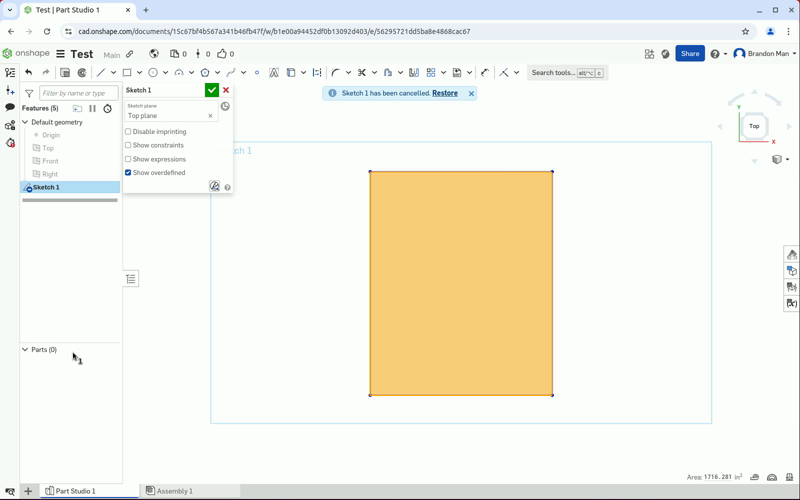
key(shift+e)
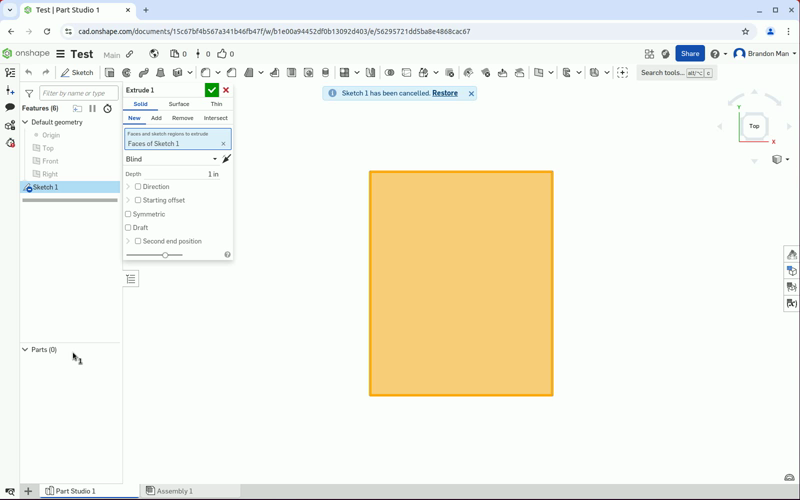
mouse_move(143, 106)
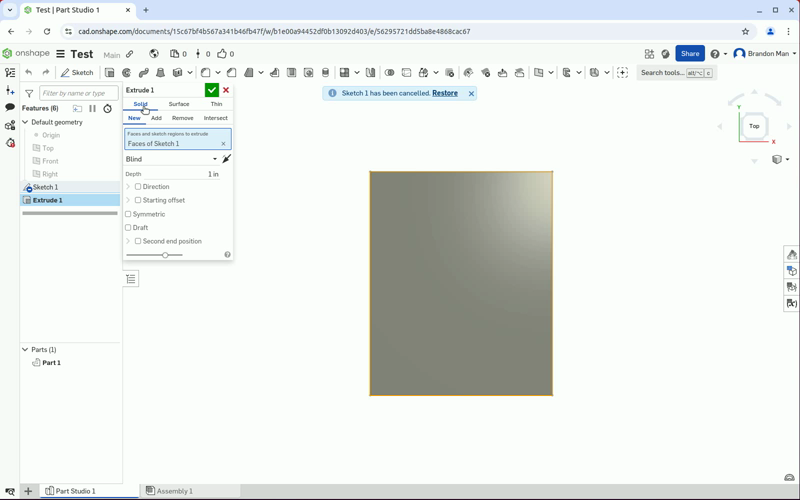
click(143, 106)
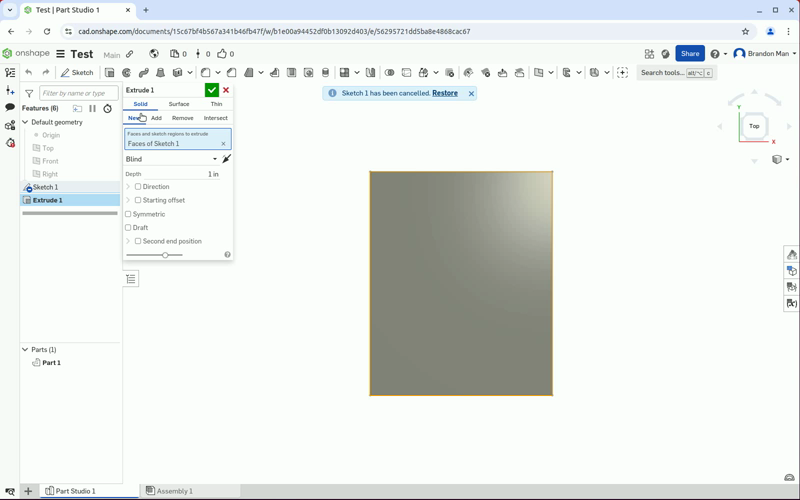
mouse_move(137, 120)
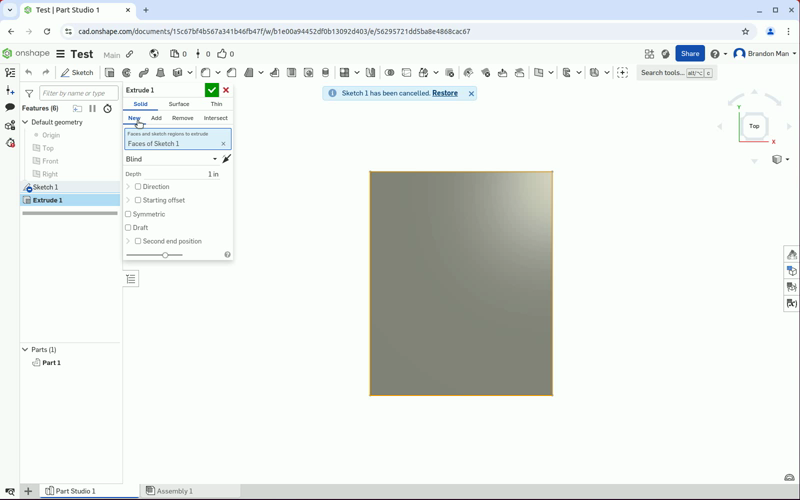
click(137, 120)
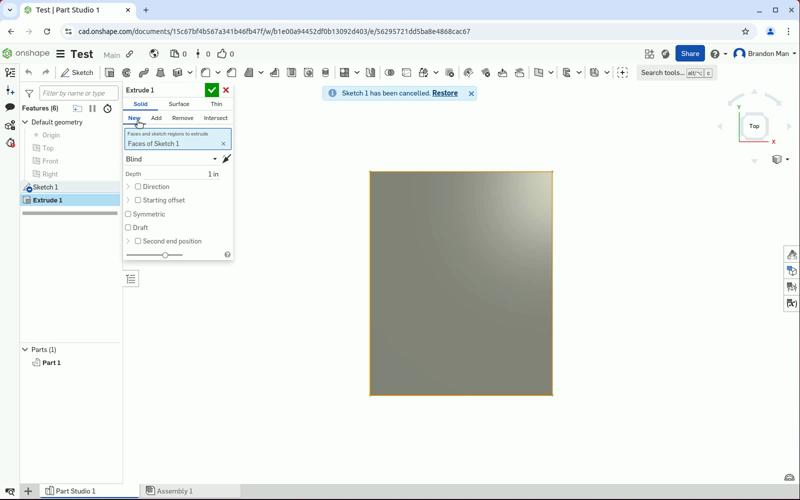
key(tab, 4)
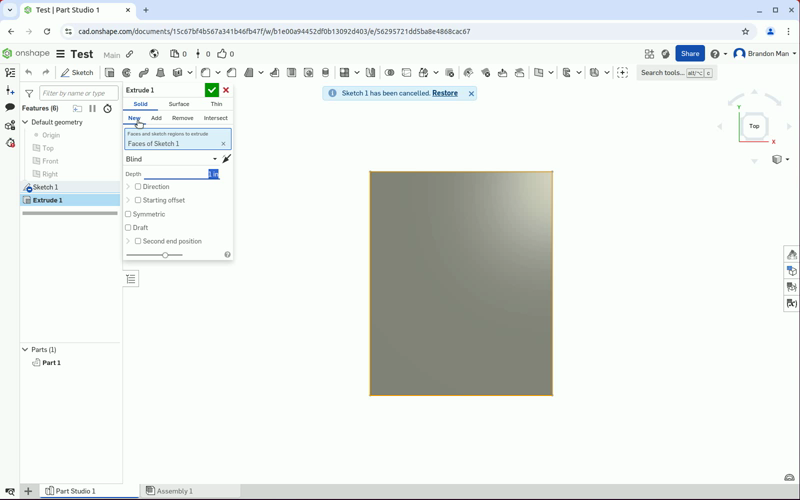
text(1.204)
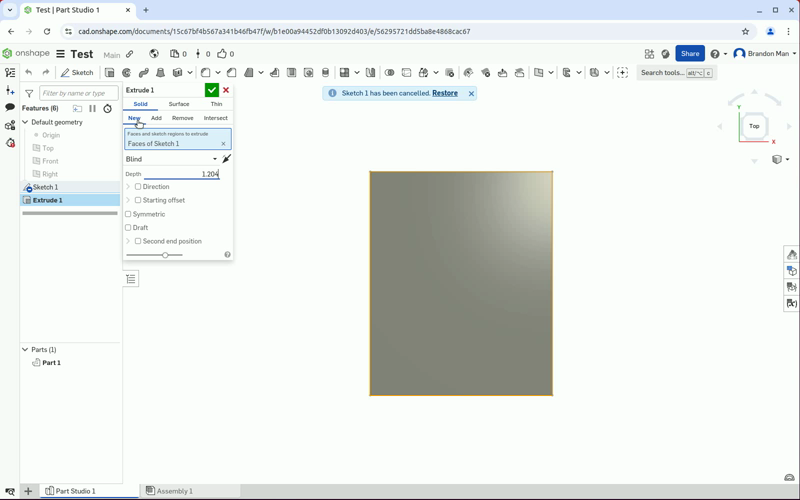
key(enter)
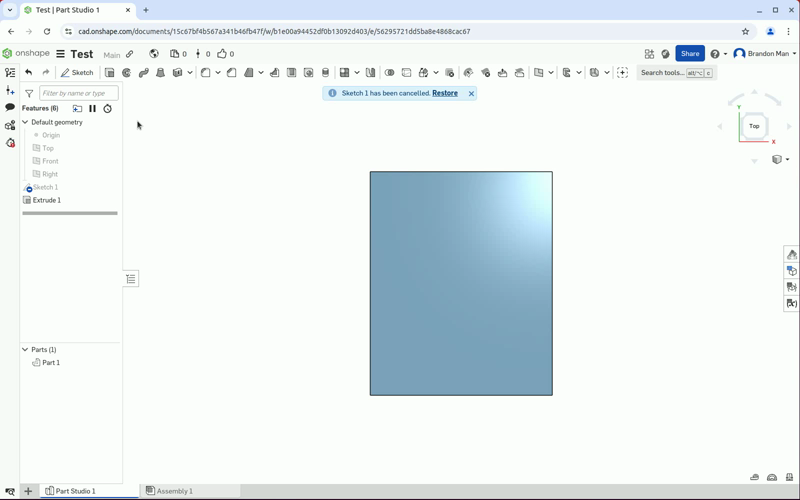
key(shift+h)
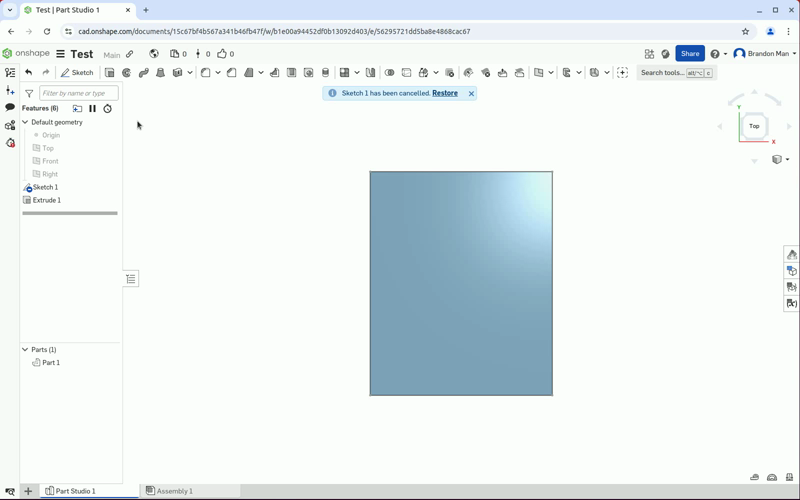
key(shift+h)
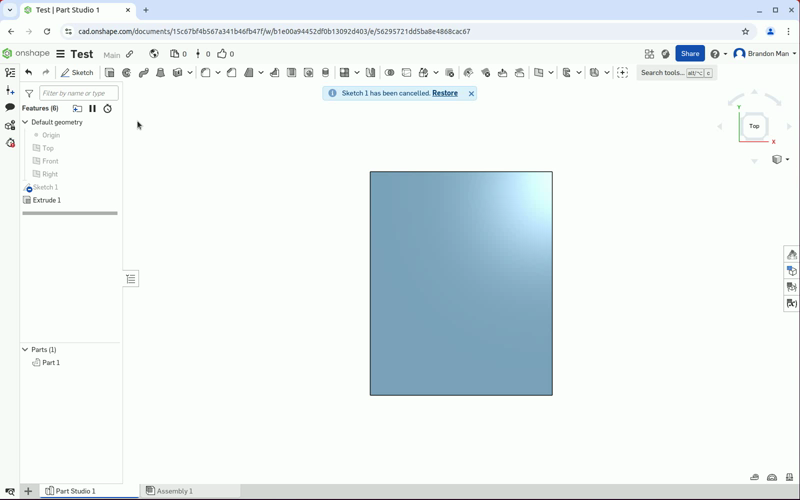
mouse_move(73, 189)
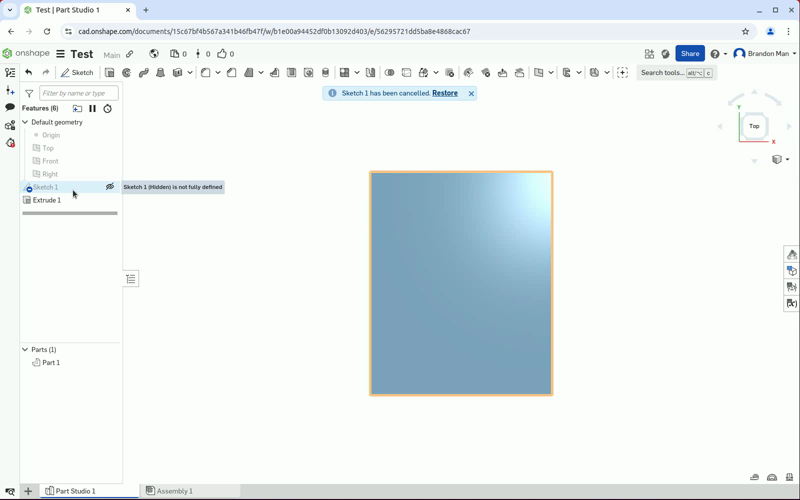
click(73, 189)
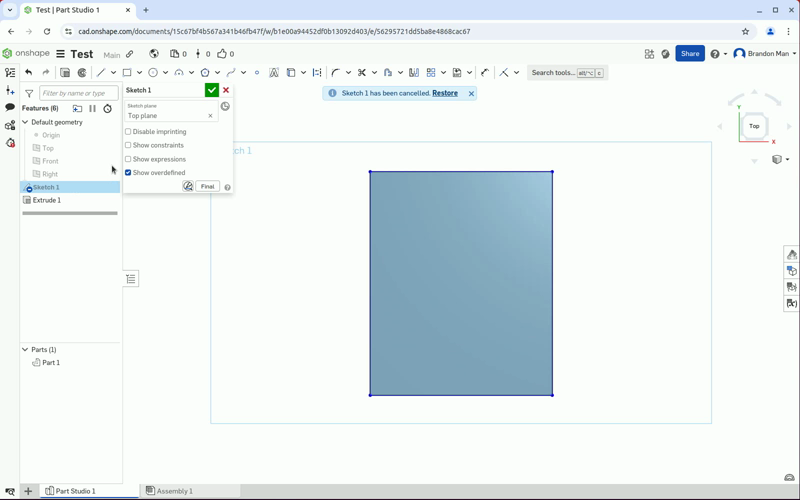
mouse_move(229, 92)
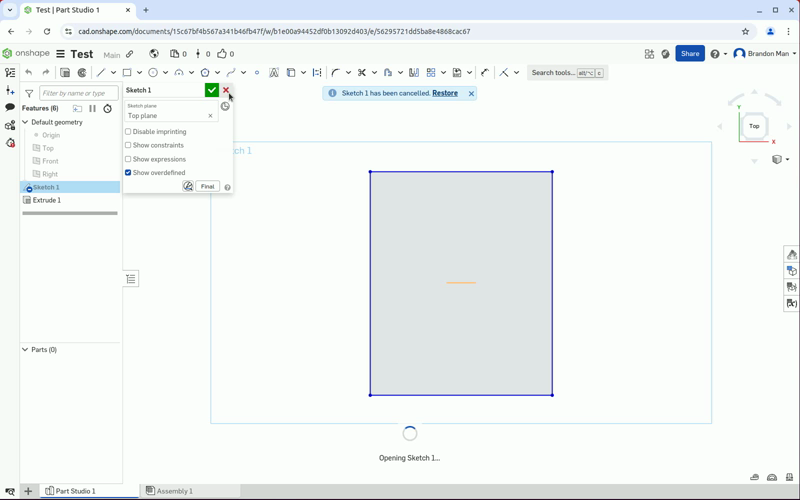
click(229, 92)
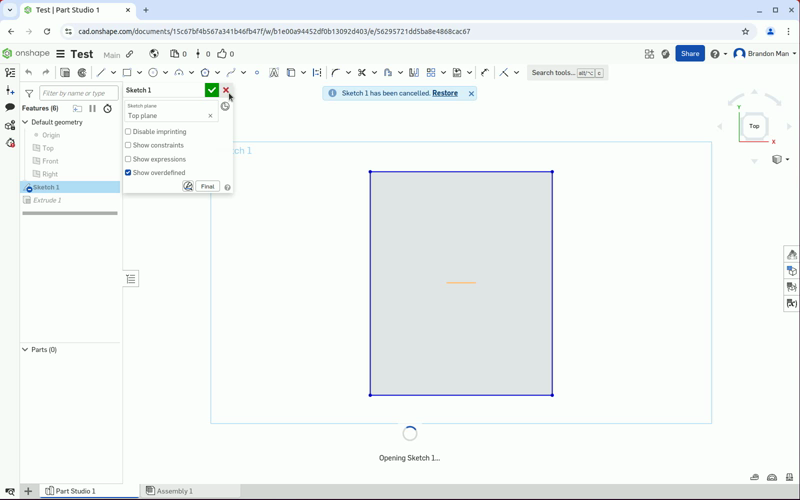
key(shift+s)
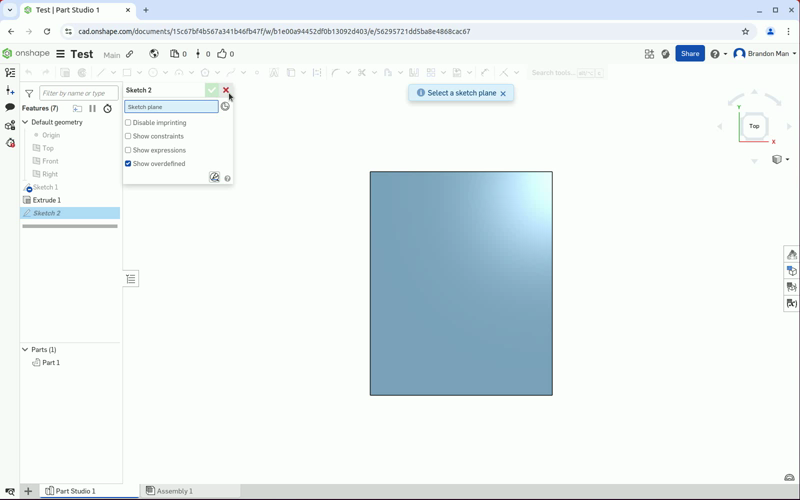
mouse_move(73, 150)
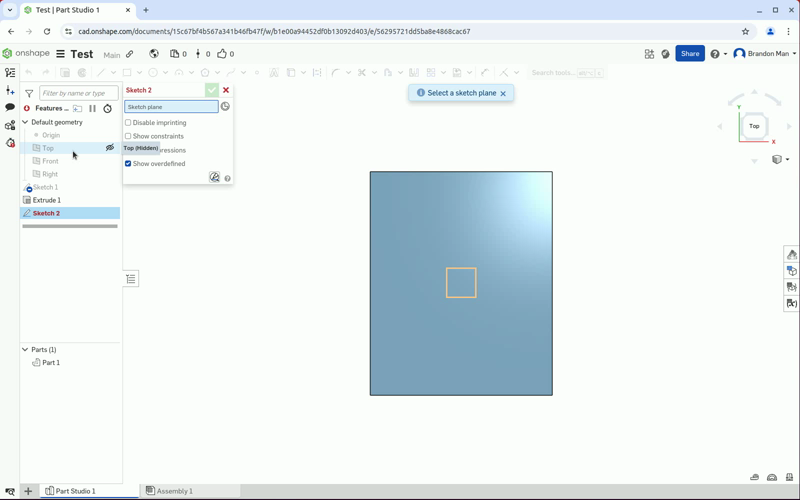
click(73, 150)
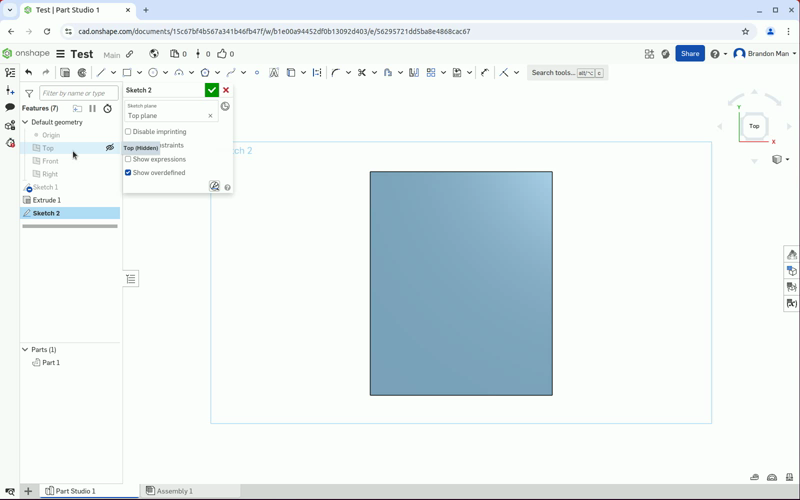
mouse_move(73, 352)
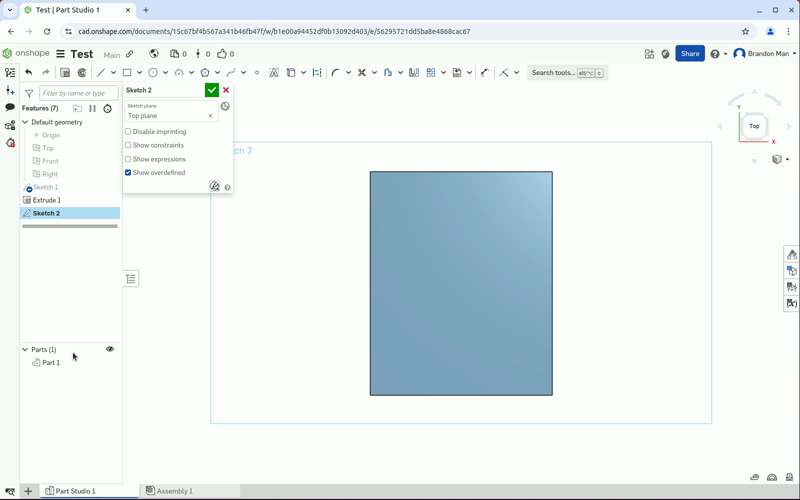
key(y)
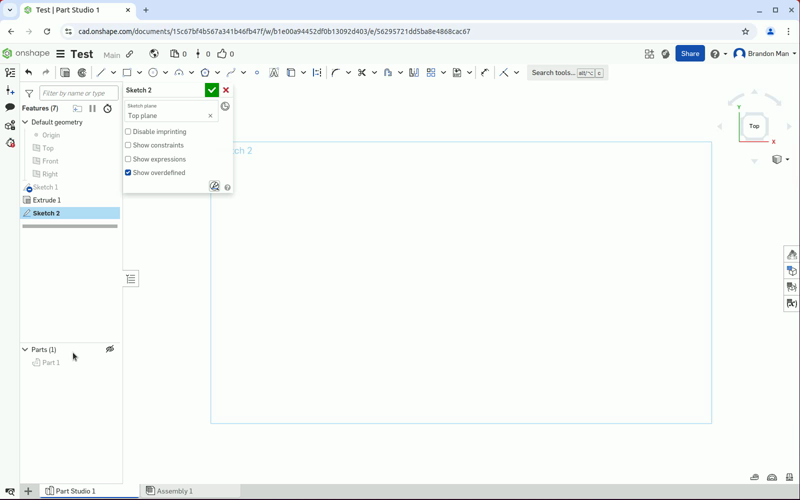
key(l)
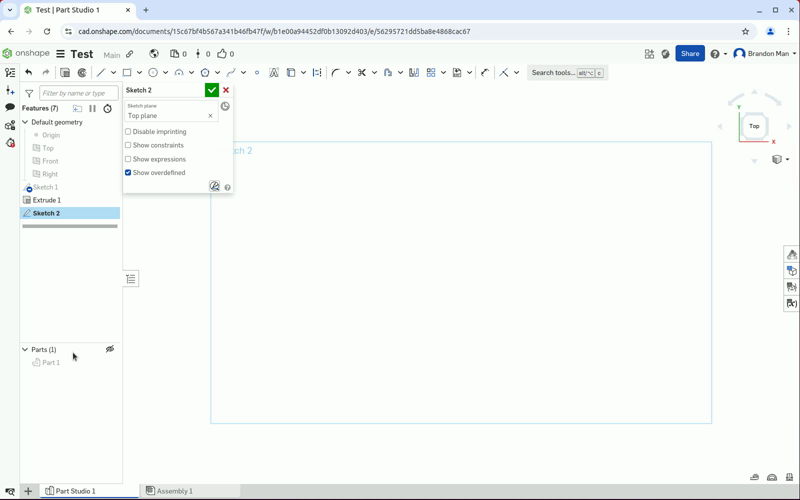
key_down(shift)
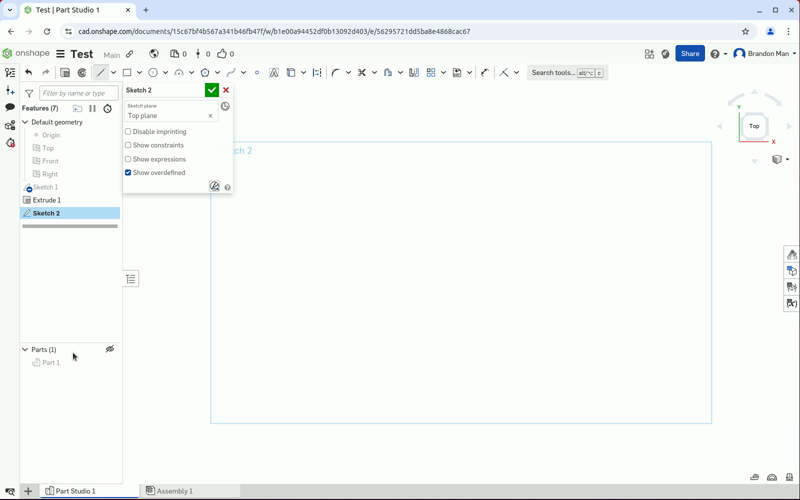
mouse_move(370, 395)
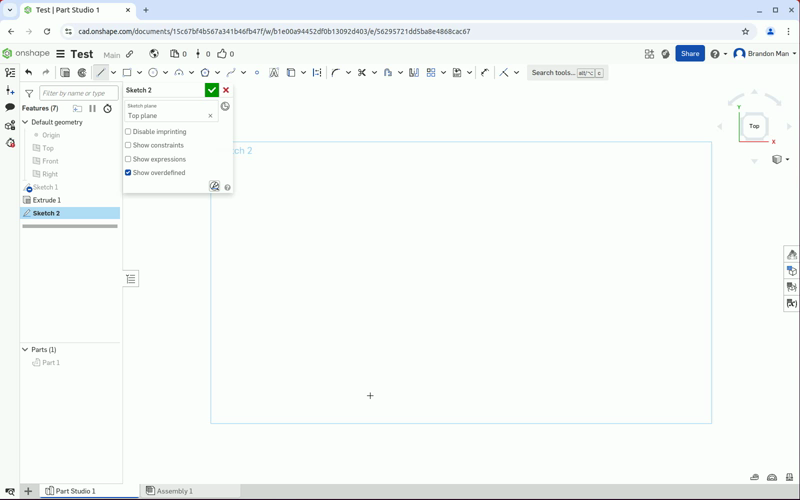
click(370, 395)
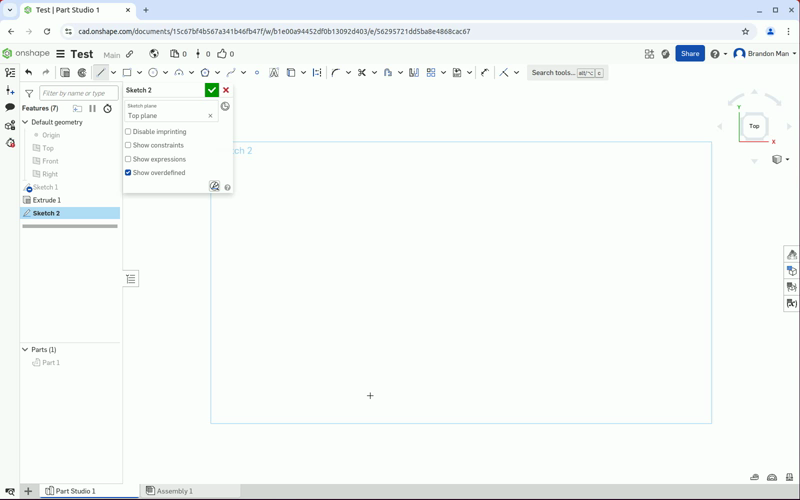
key_up(shift)
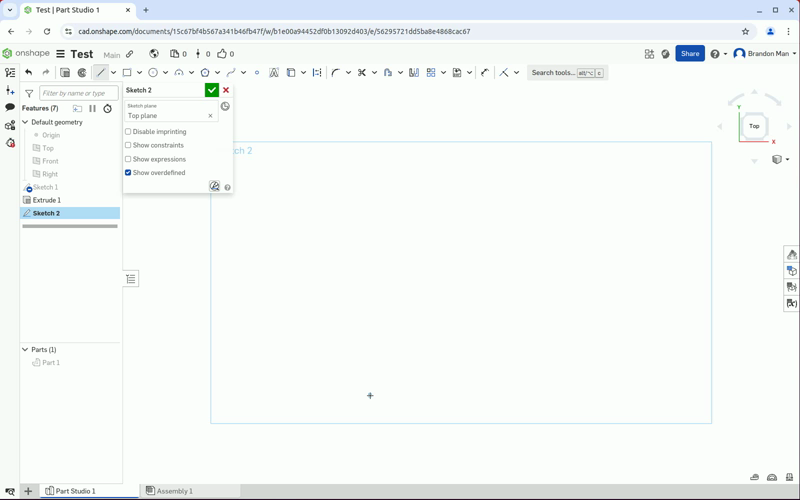
key_down(shift)
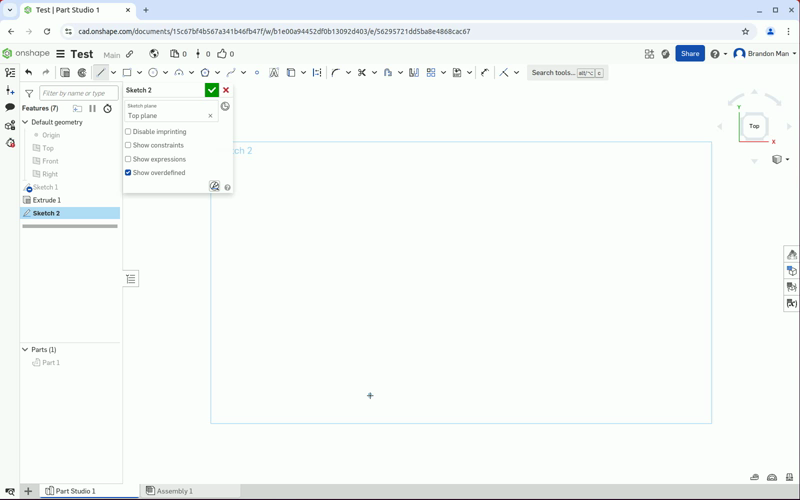
mouse_move(552, 395)
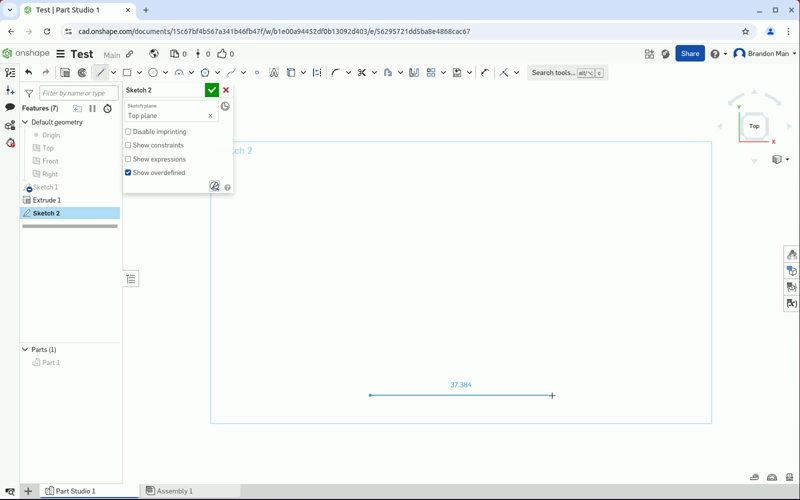
click(552, 395)
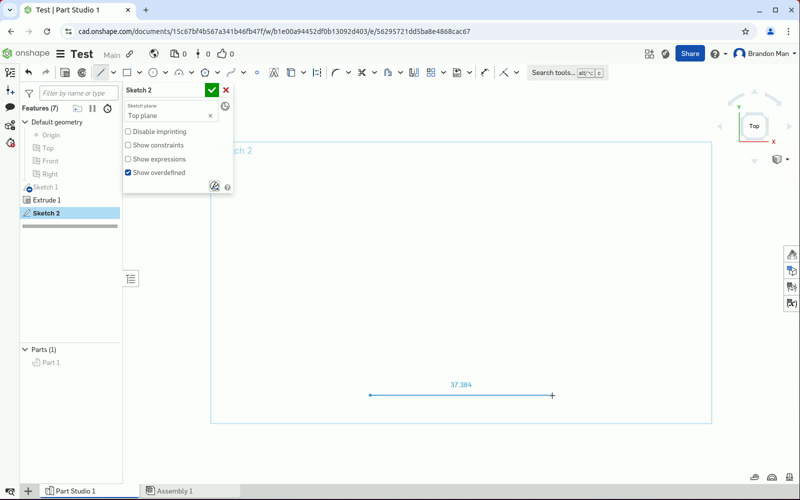
key_up(shift)
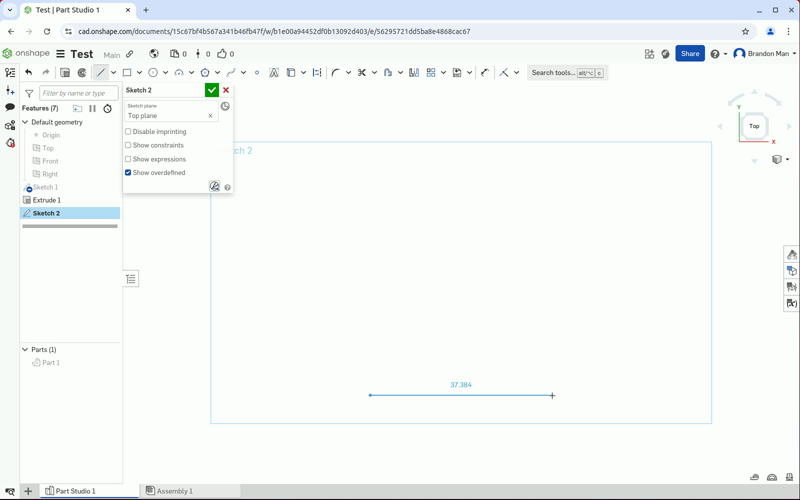
key_down(shift)
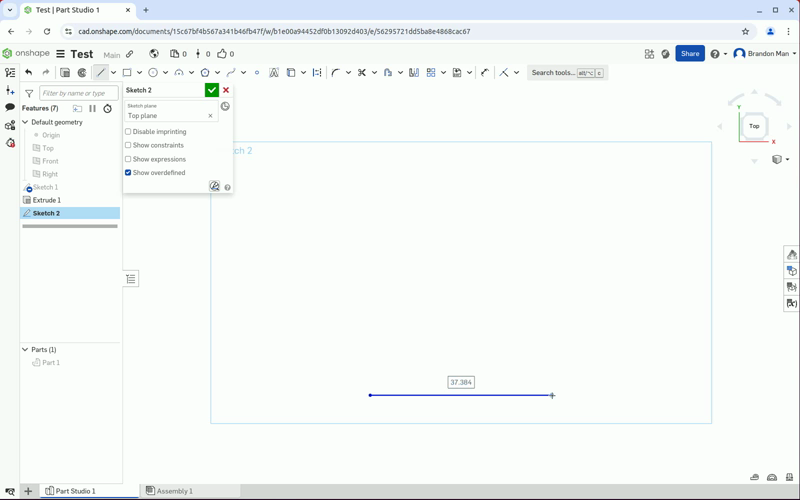
mouse_move(552, 171)
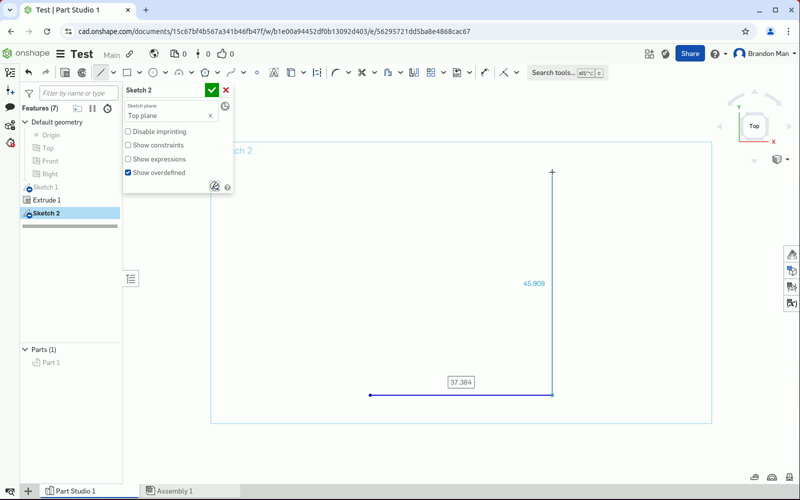
click(552, 171)
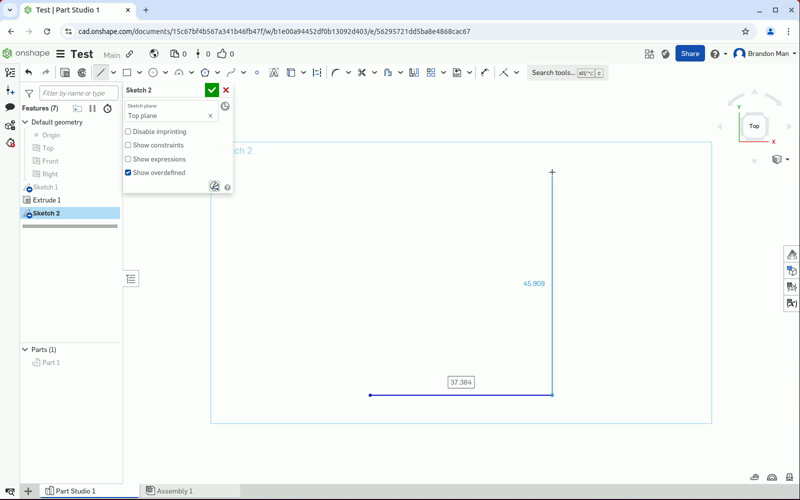
key_up(shift)
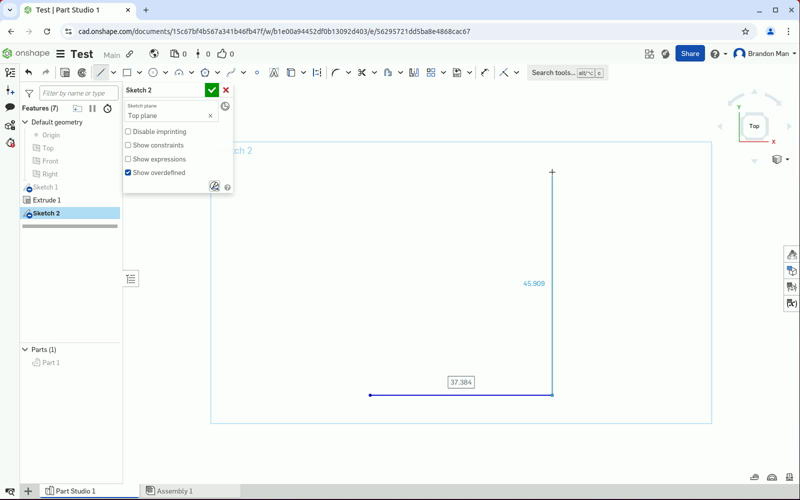
key_down(shift)
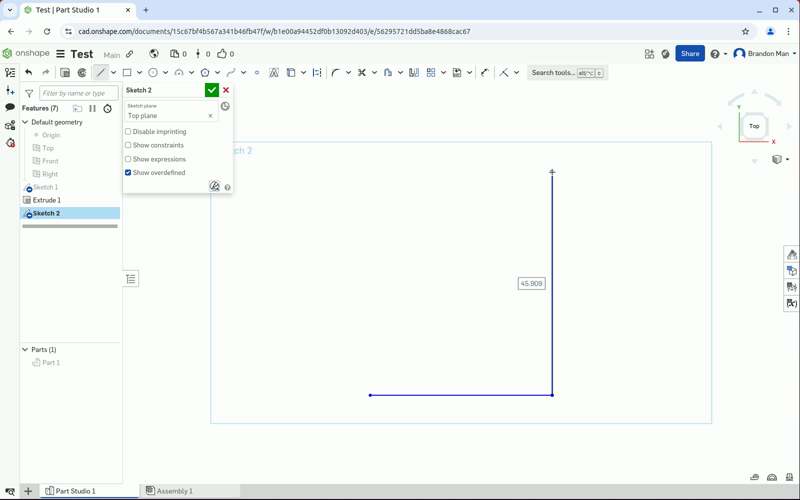
mouse_move(370, 171)
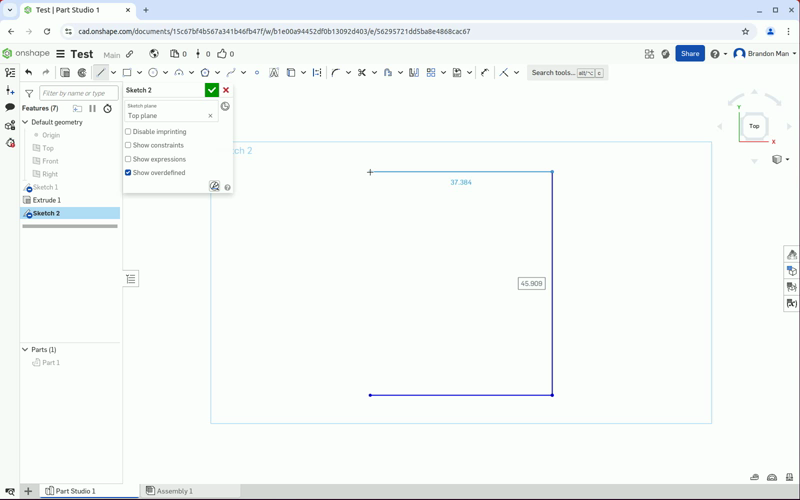
click(370, 171)
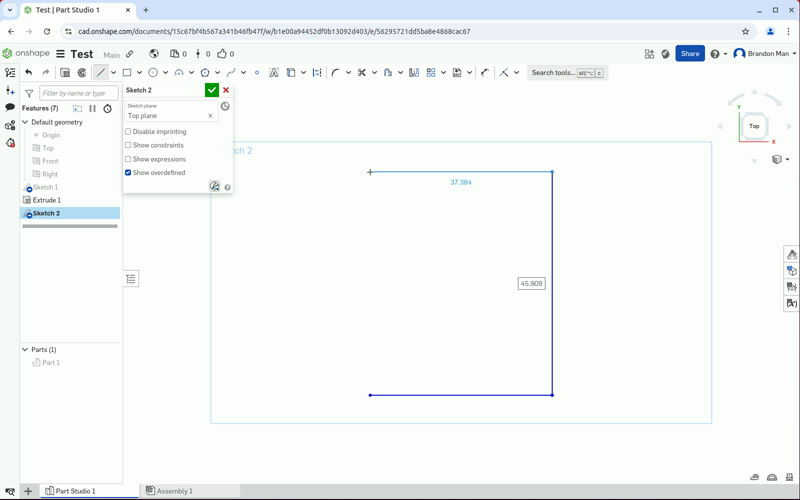
key_up(shift)
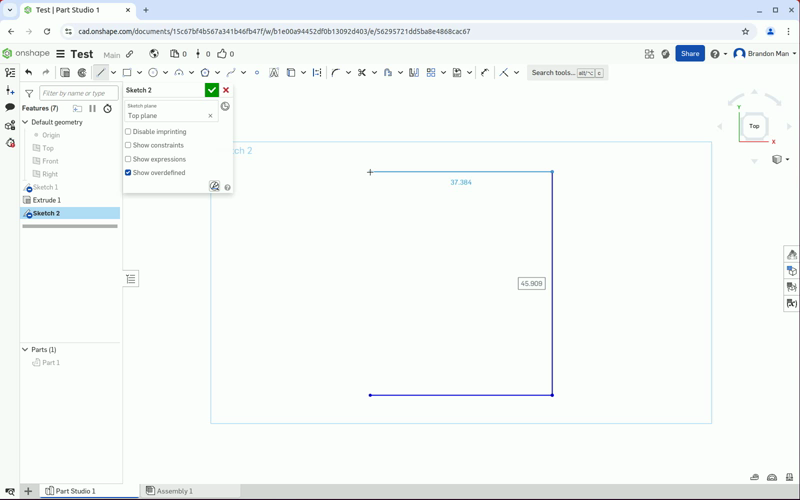
key_down(shift)
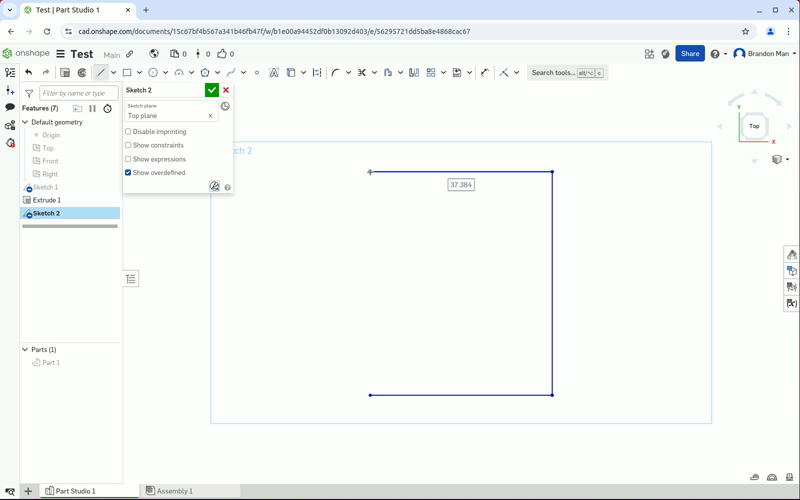
mouse_move(370, 395)
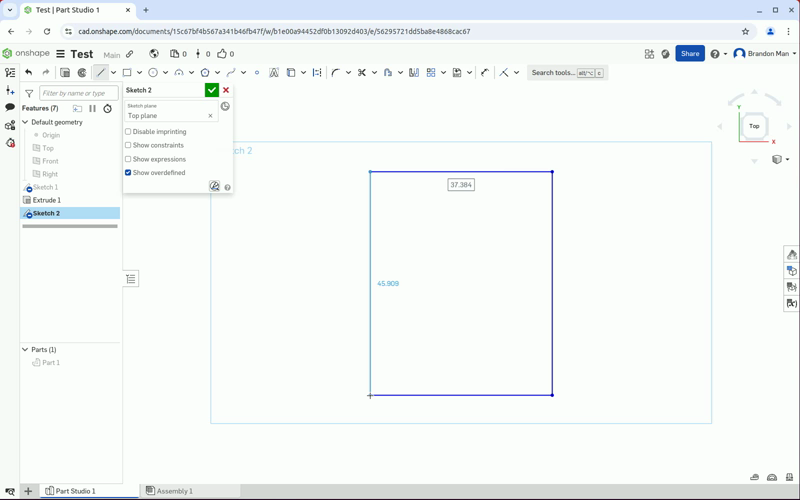
key_up(shift)
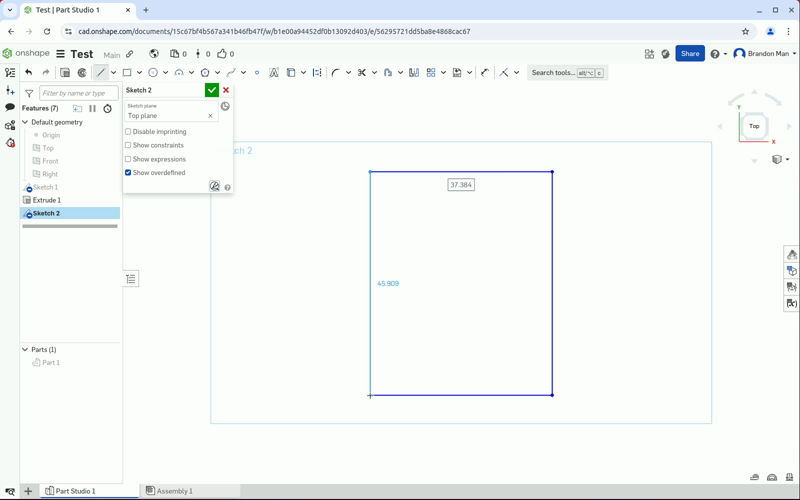
click(370, 395)
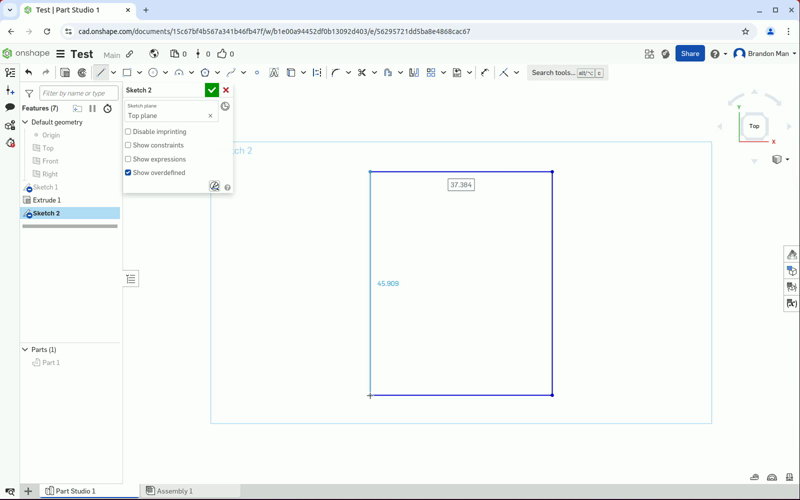
key(esc)
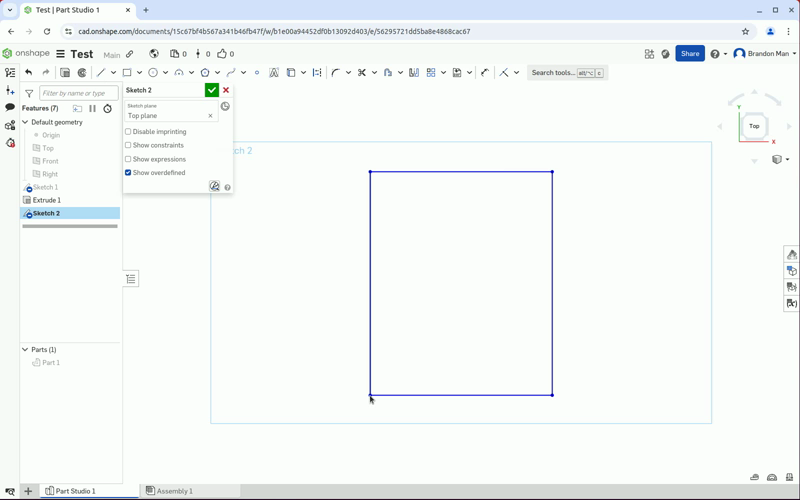
mouse_move(404, 287)
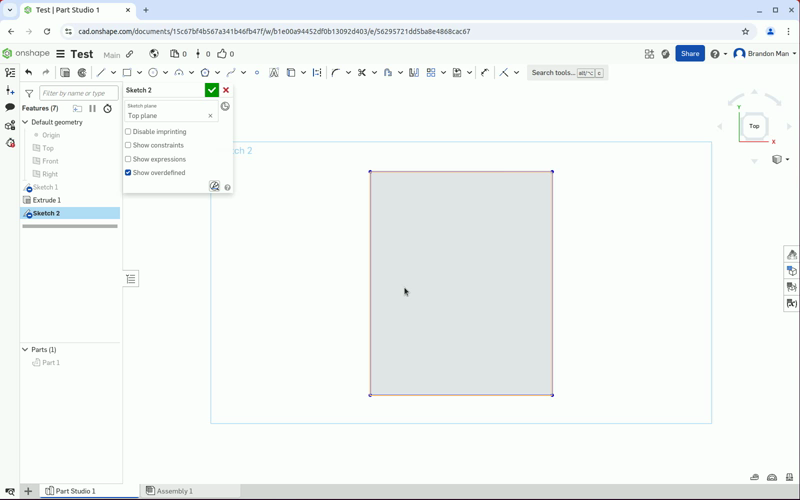
click(404, 287)
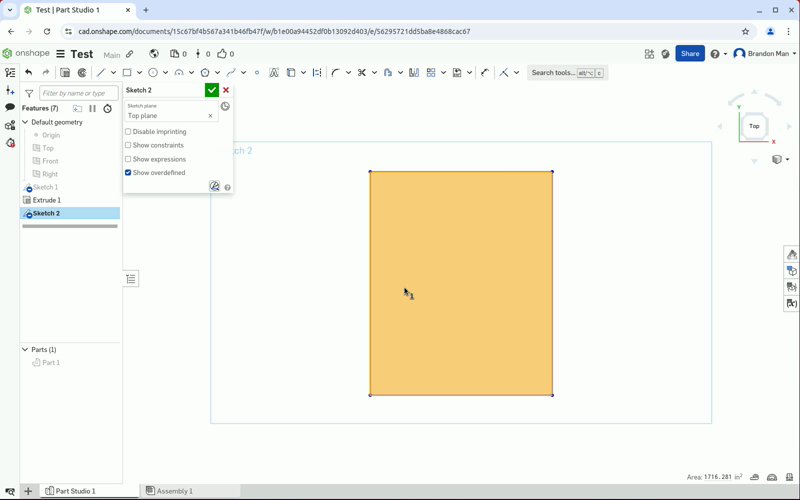
mouse_move(73, 352)
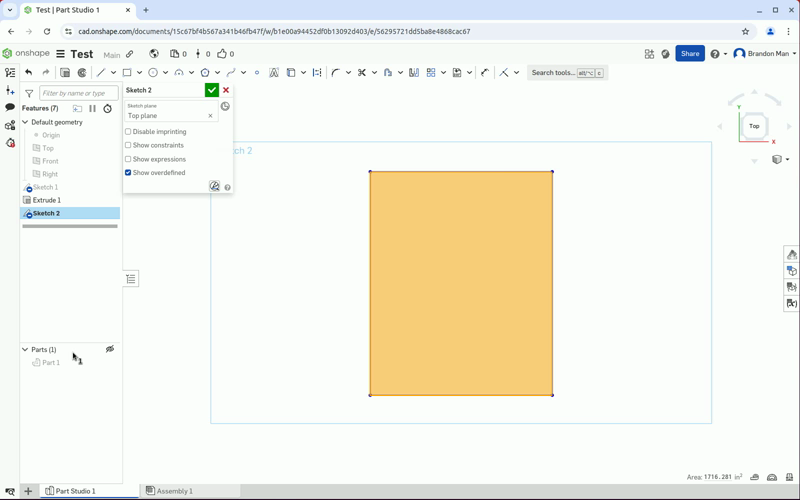
key(shift+y)
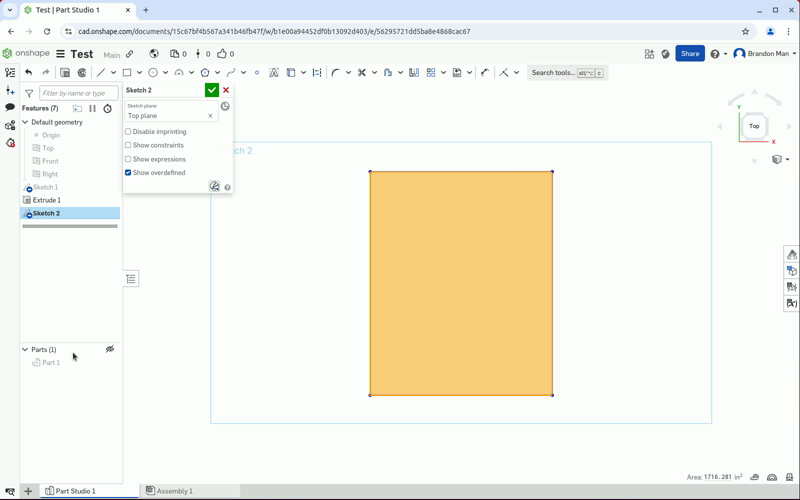
key(shift+e)
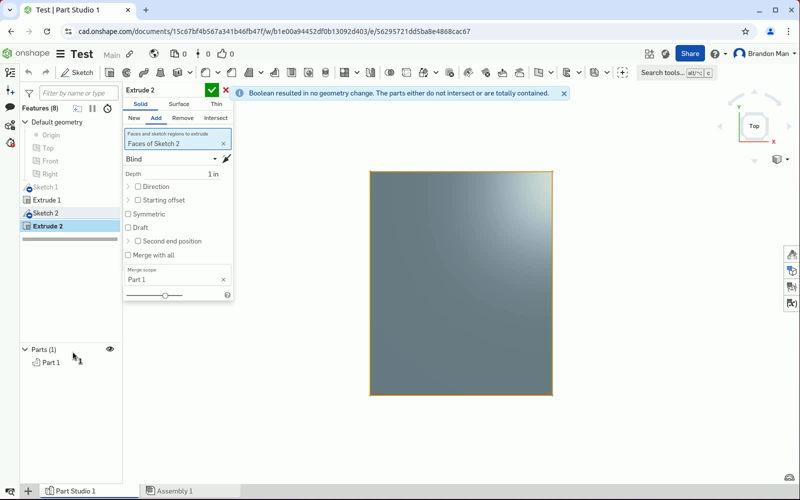
mouse_move(143, 106)
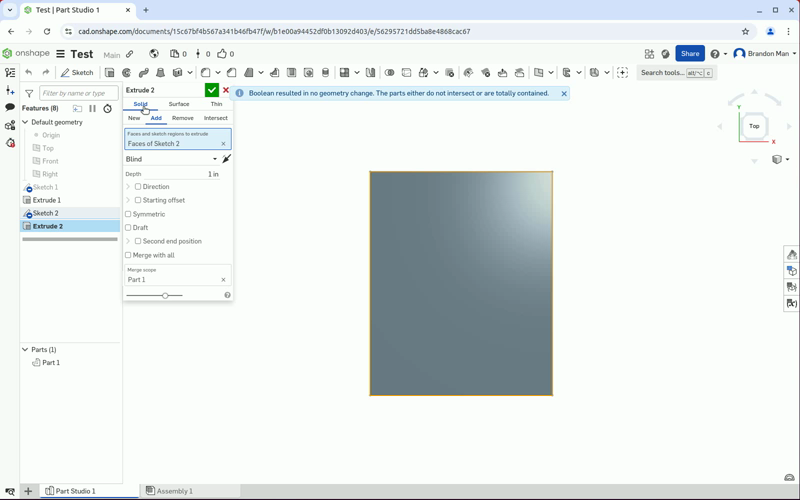
click(143, 106)
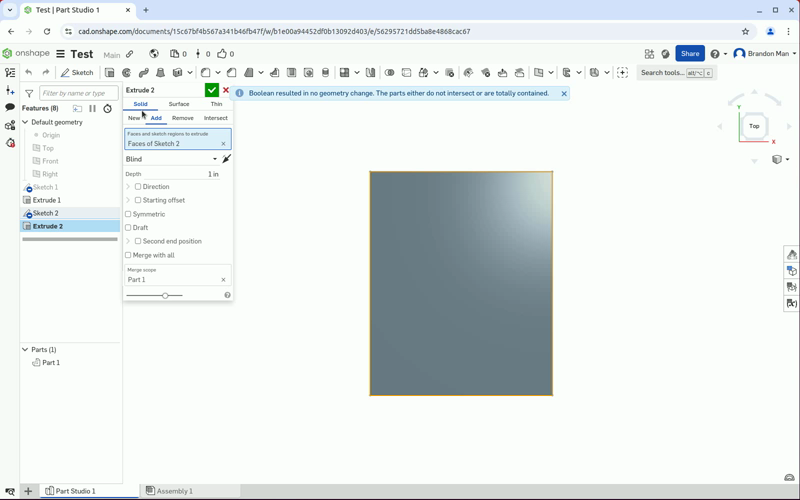
mouse_move(137, 120)
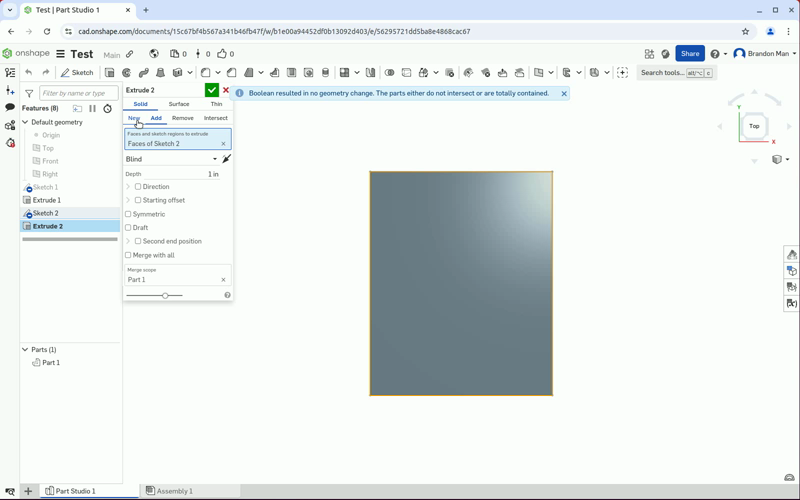
click(137, 120)
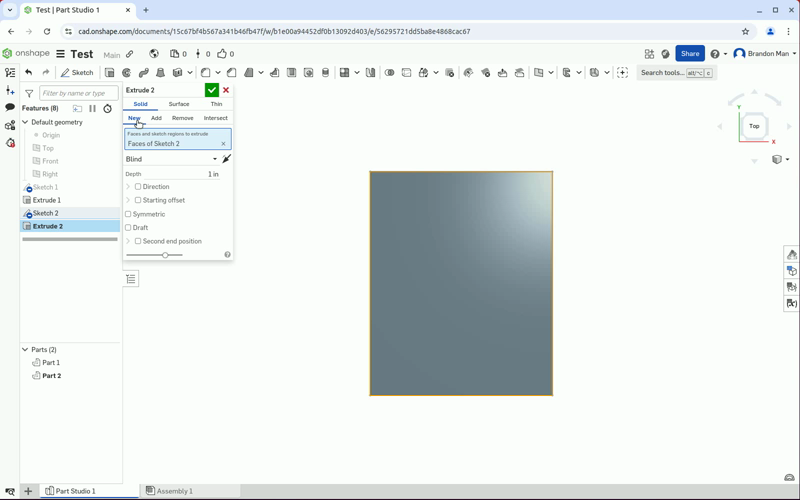
key(tab, 4)
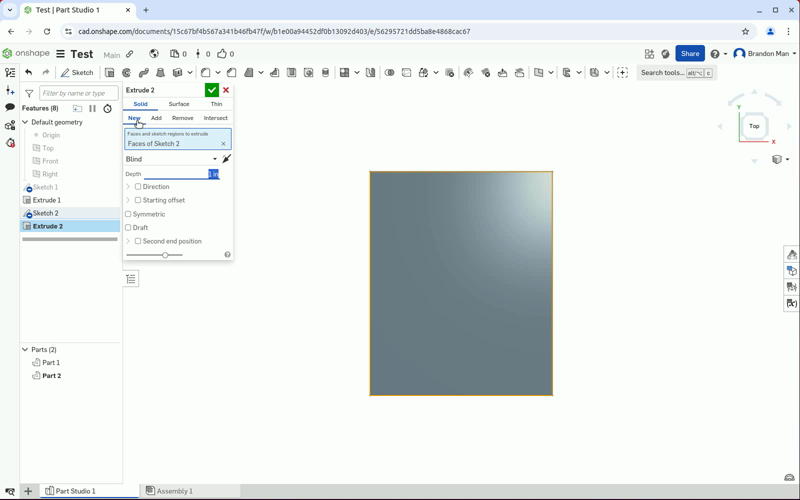
text(1.204)
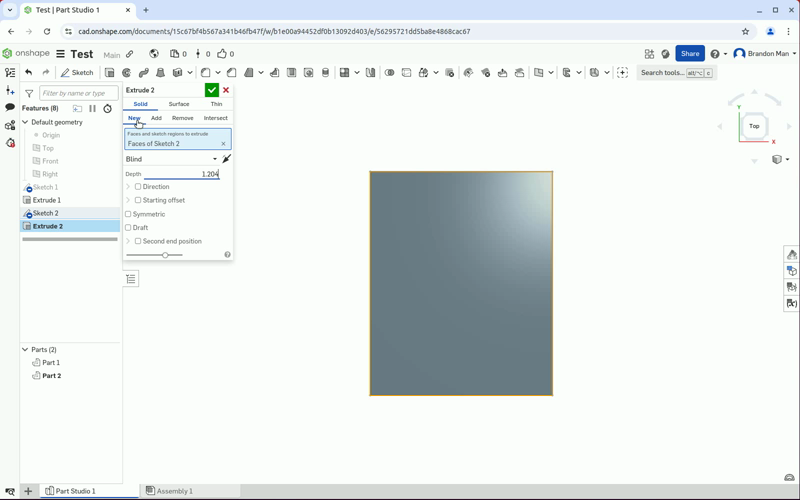
key(enter)
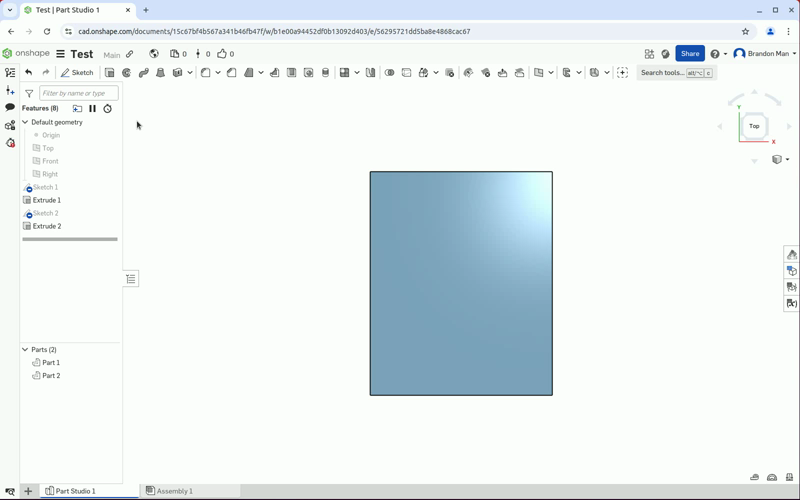
key(shift+h)
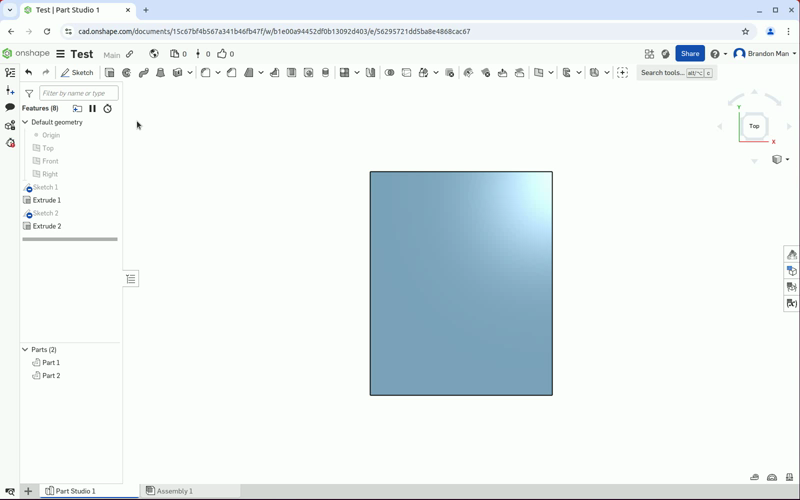
key(shift+h)
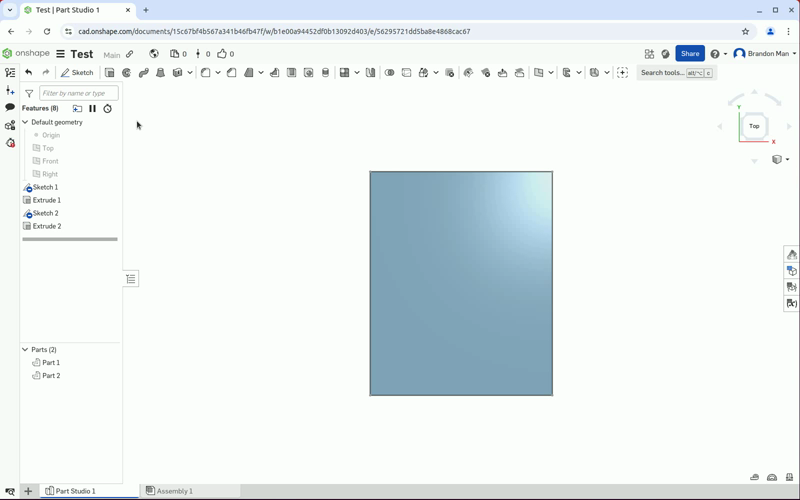
key(shift+7)
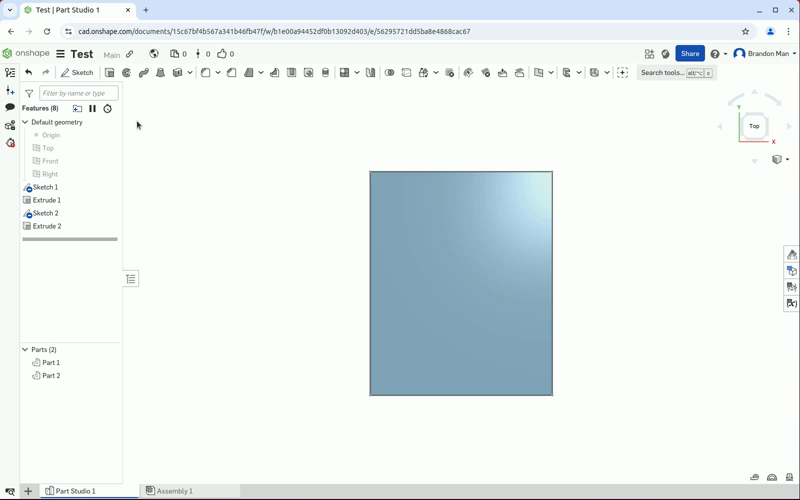
key(up, 3)
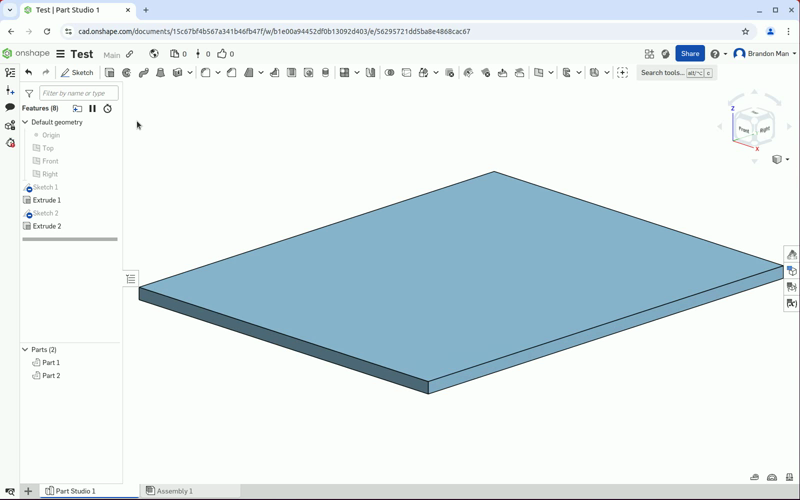
key(left, 3)
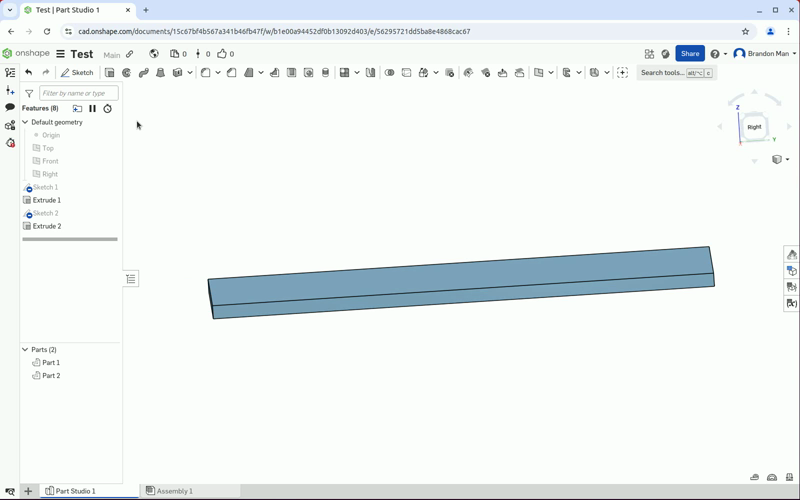
key(right, 3)
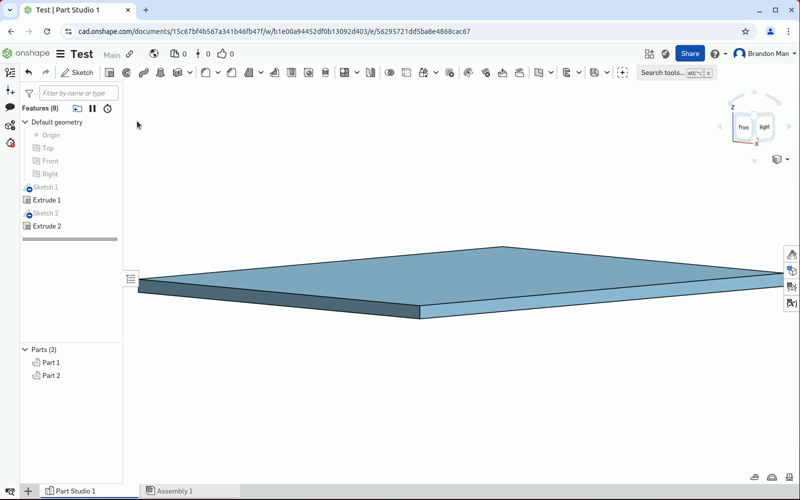
key(down, 3)
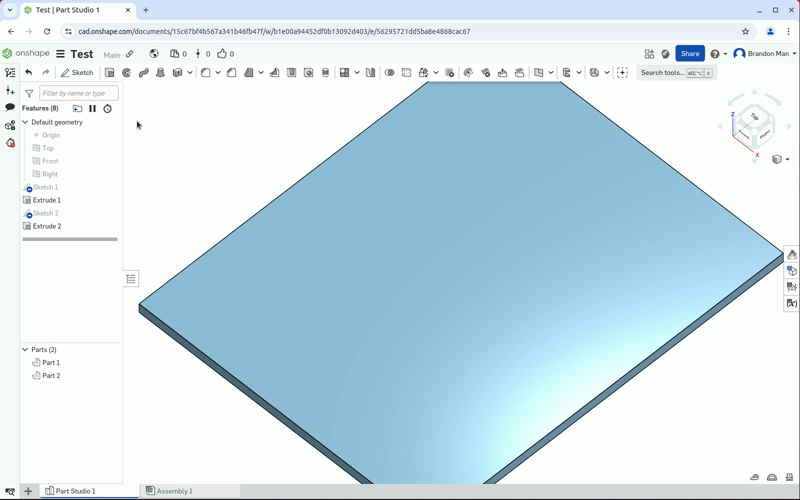
mouse_move(73, 189)
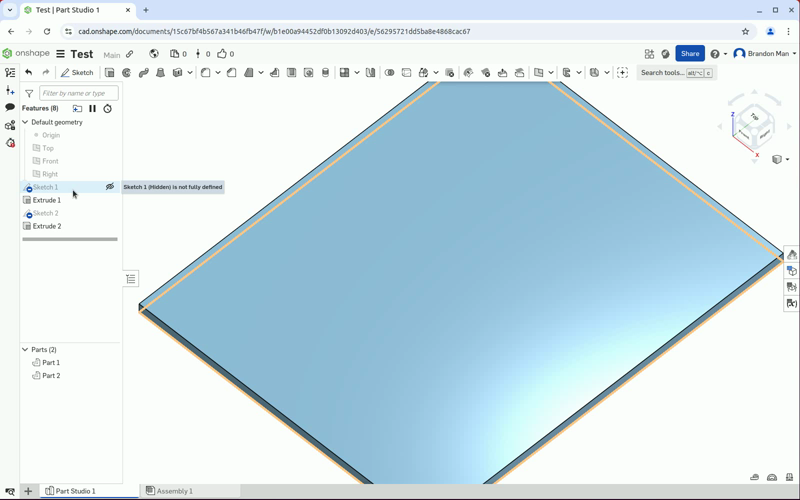
click(73, 189)